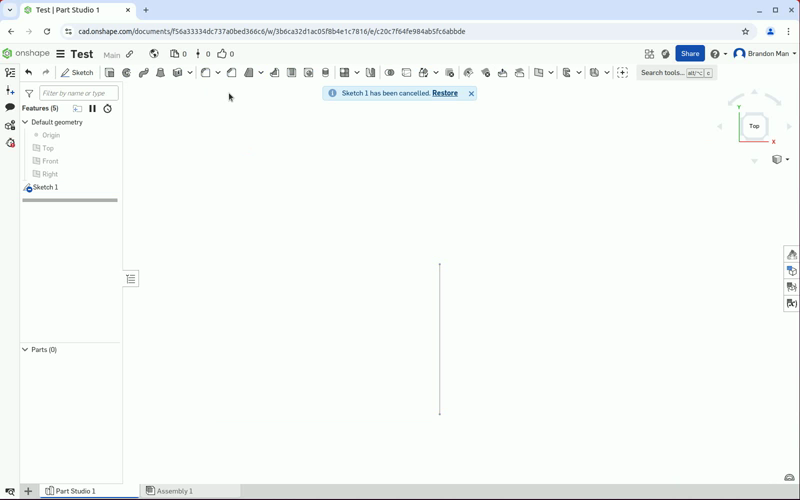
key(shift+h)
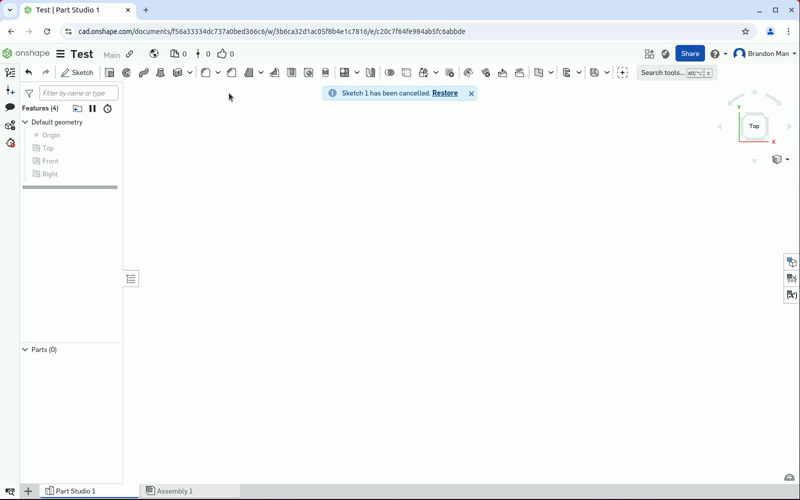
mouse_move(73, 352)
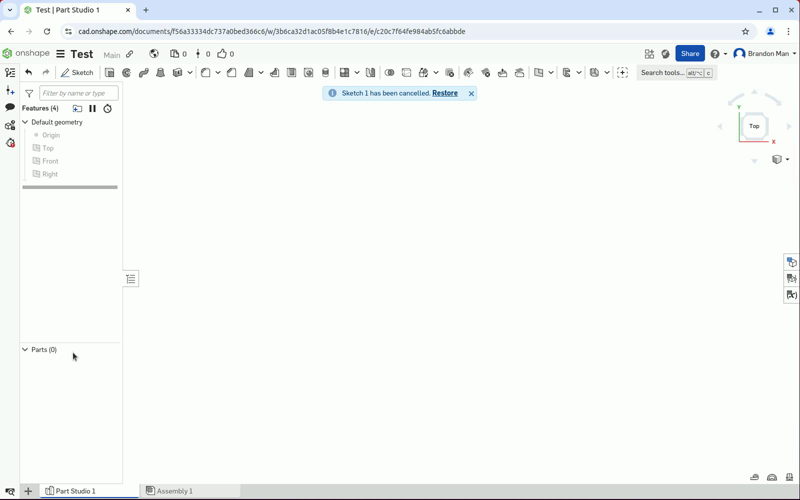
key(y)
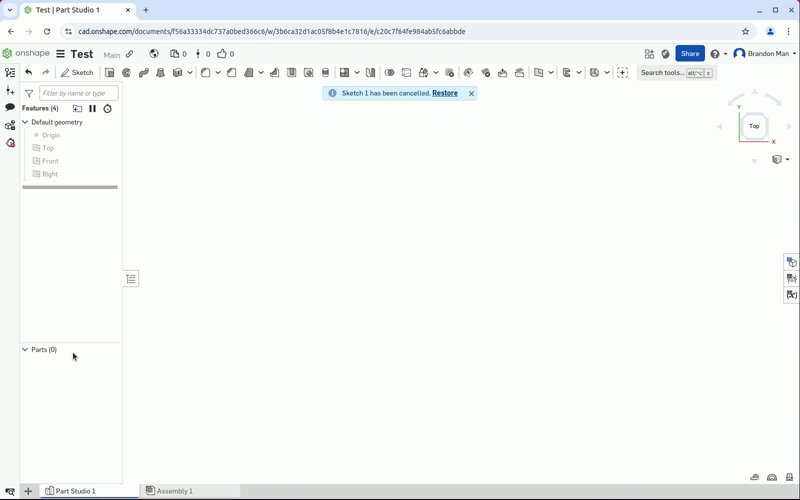
key(shift+p)
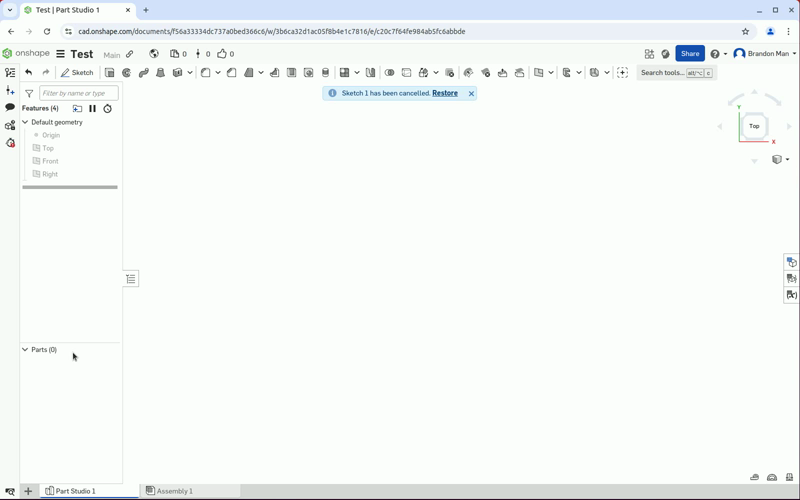
key(space)
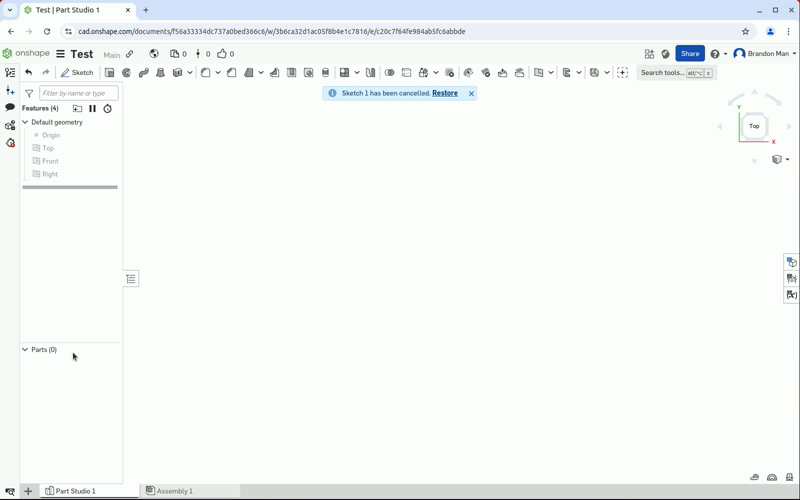
key_down(shift)
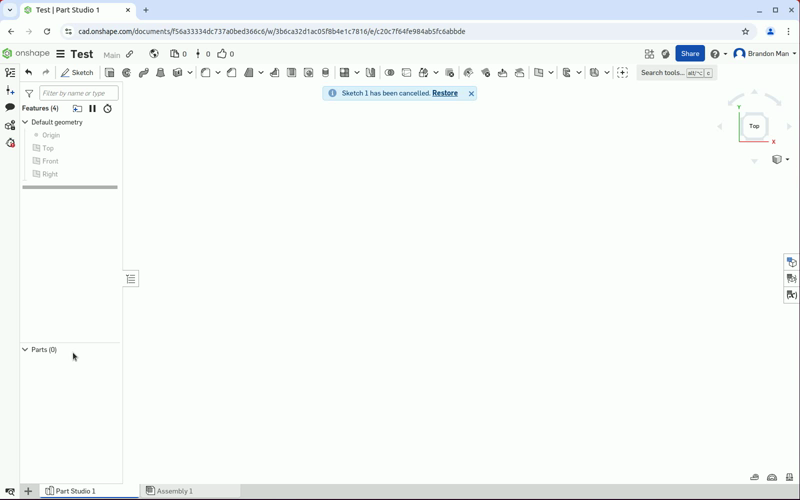
key(up)
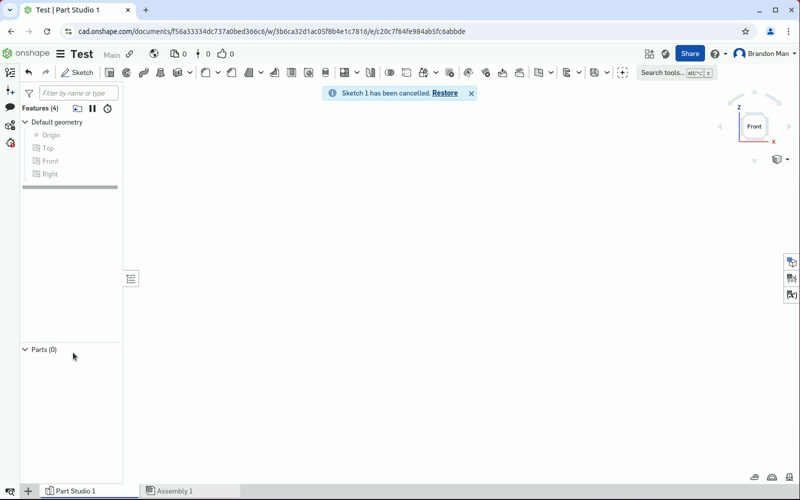
key_up(shift)
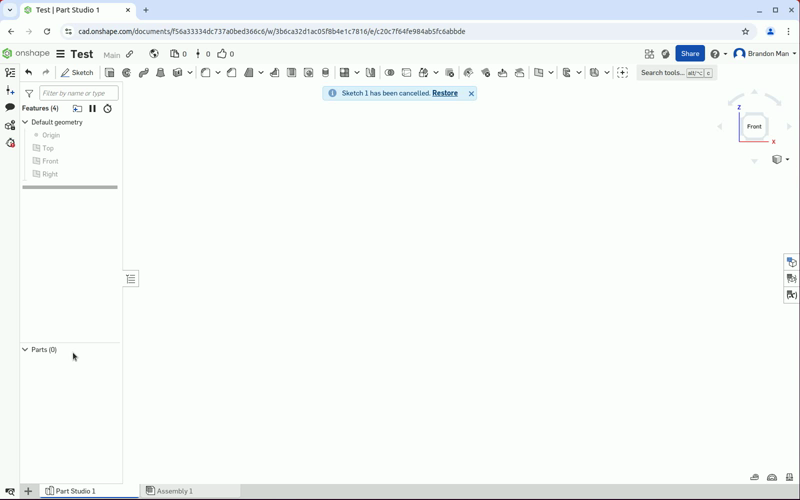
mouse_move(73, 352)
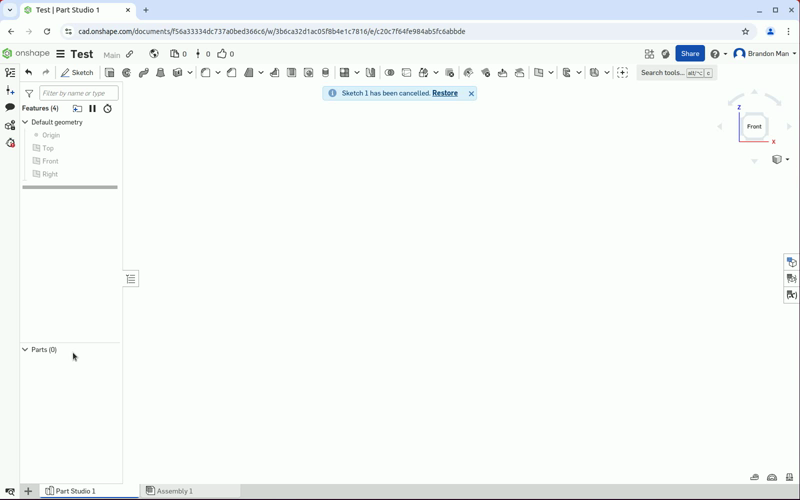
key(shift+y)
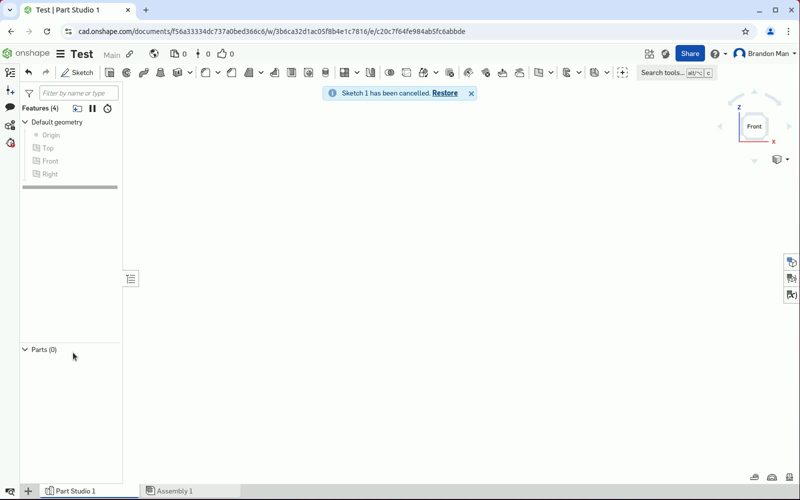
key(shift+s)
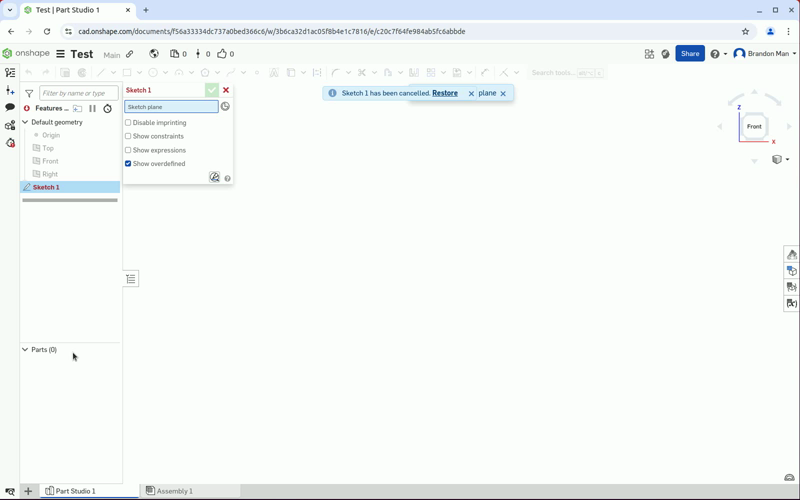
mouse_move(73, 163)
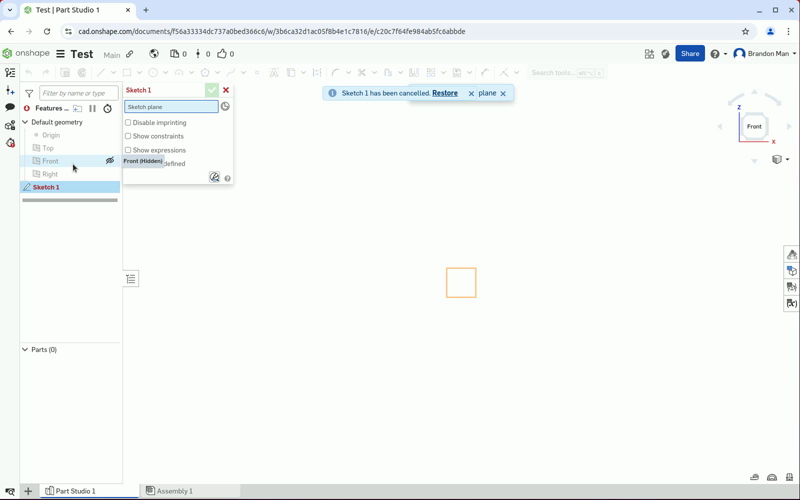
click(73, 163)
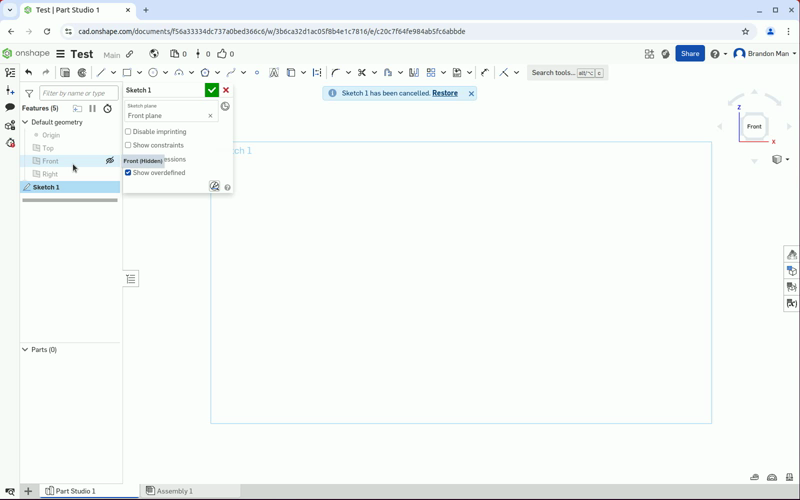
mouse_move(73, 352)
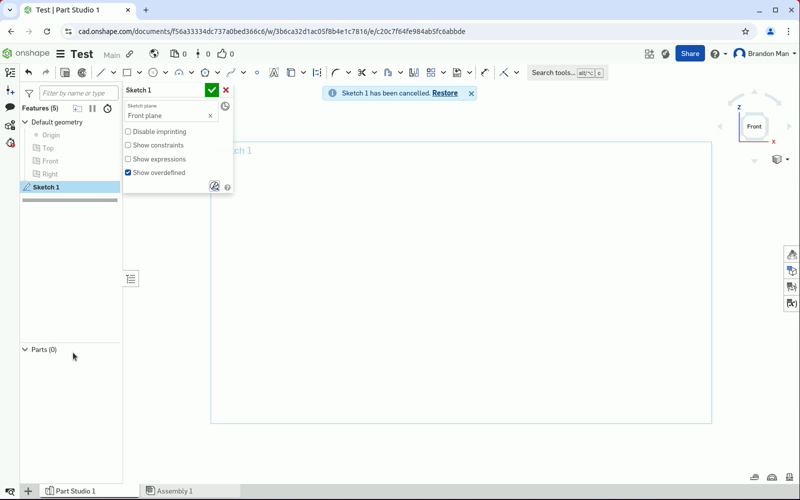
key(y)
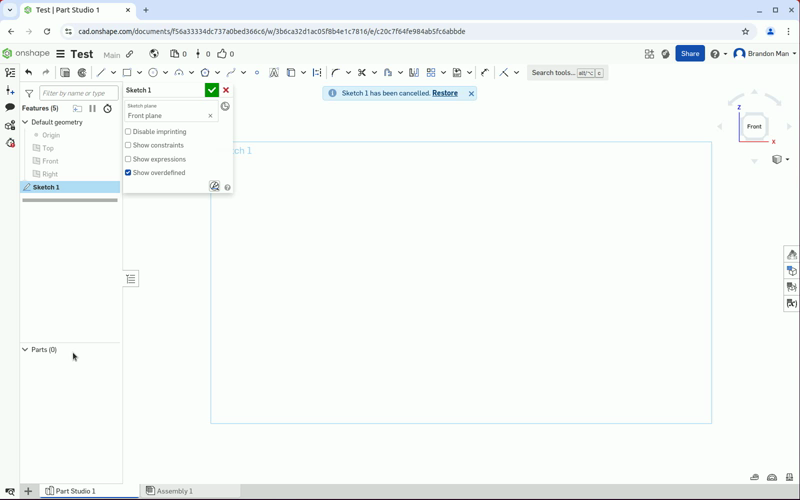
key(l)
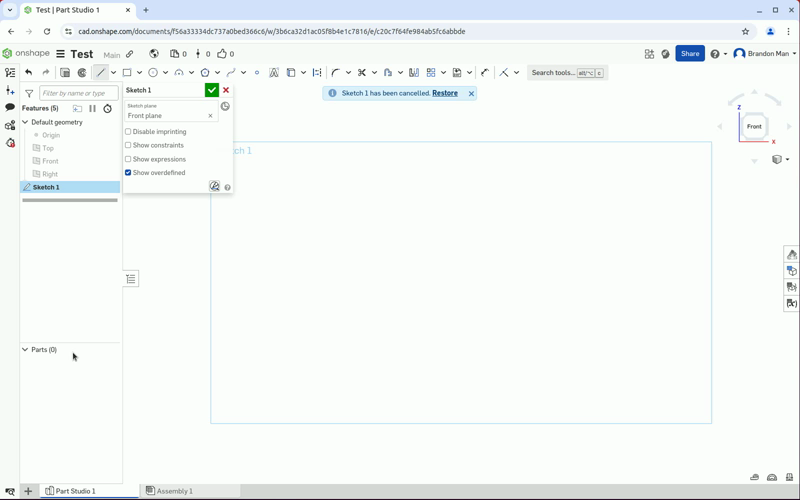
key_down(shift)
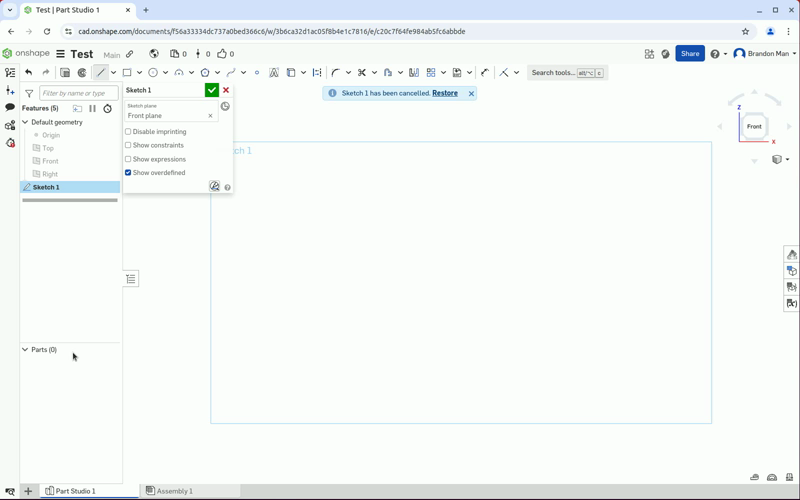
mouse_move(433, 243)
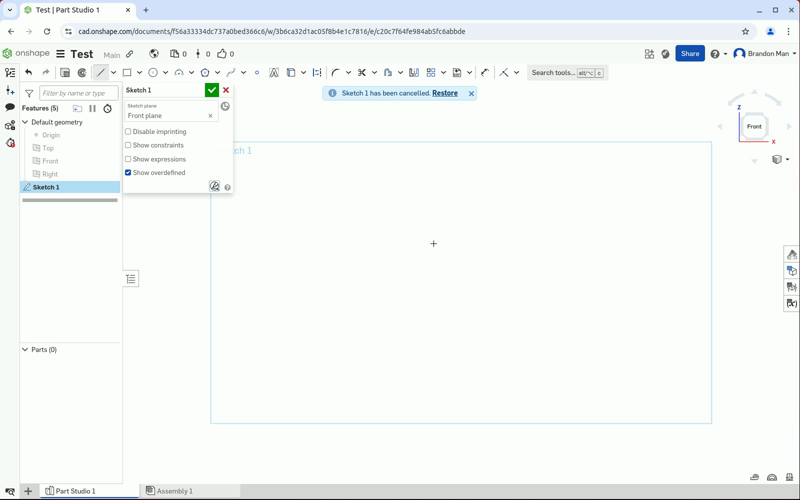
click(433, 243)
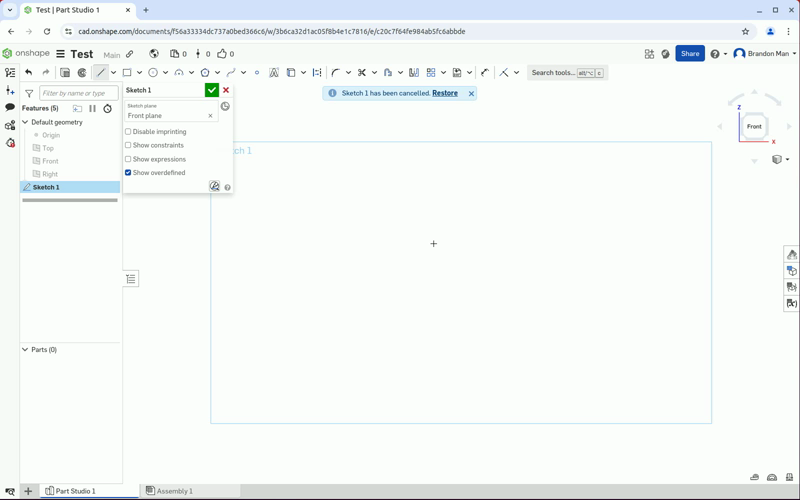
key_up(shift)
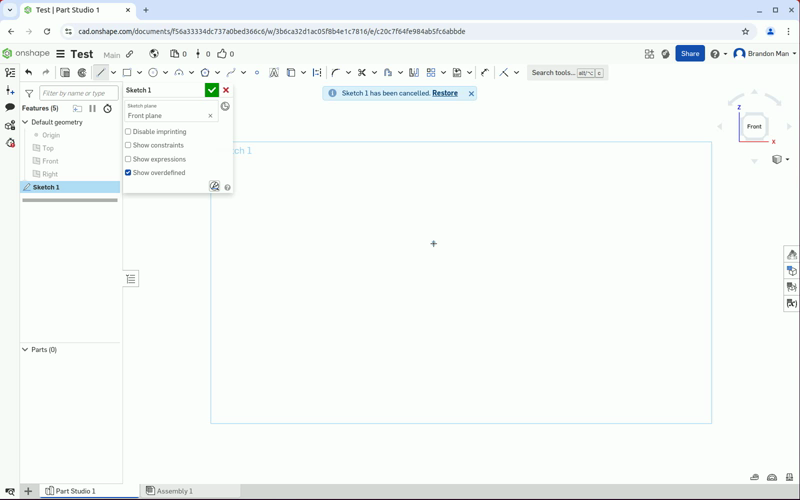
key_down(shift)
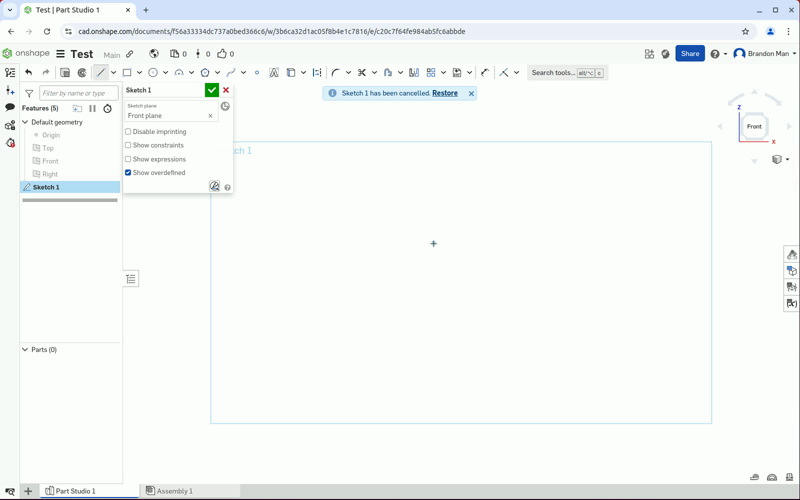
mouse_move(434, 309)
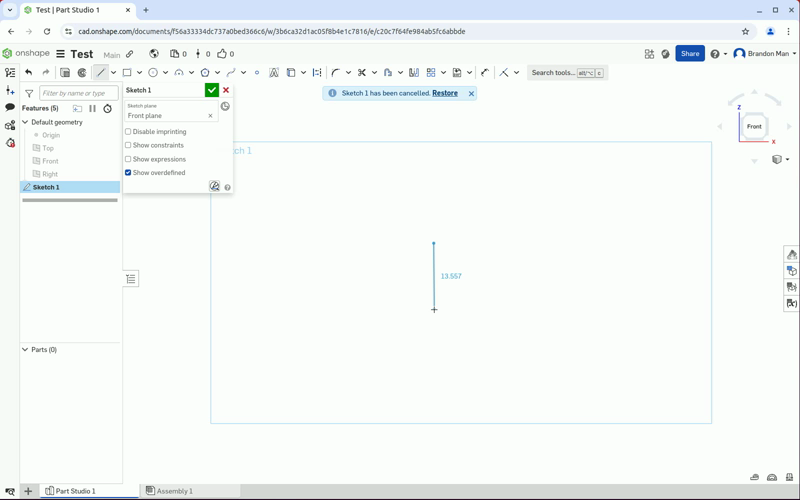
click(434, 309)
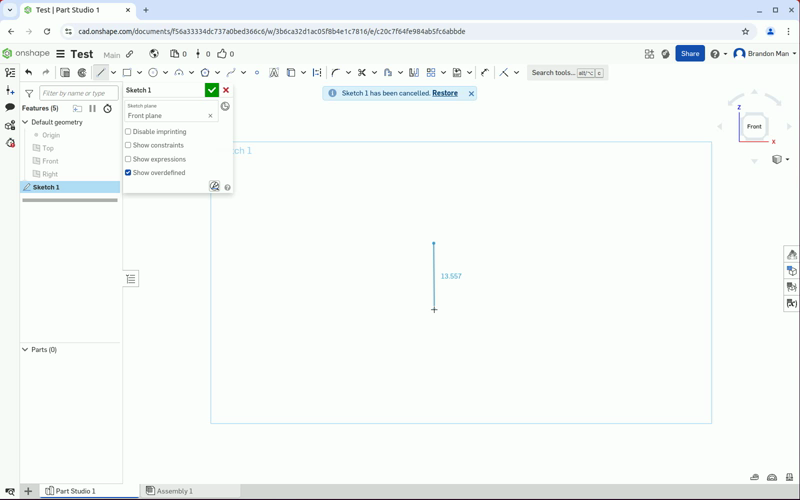
key_up(shift)
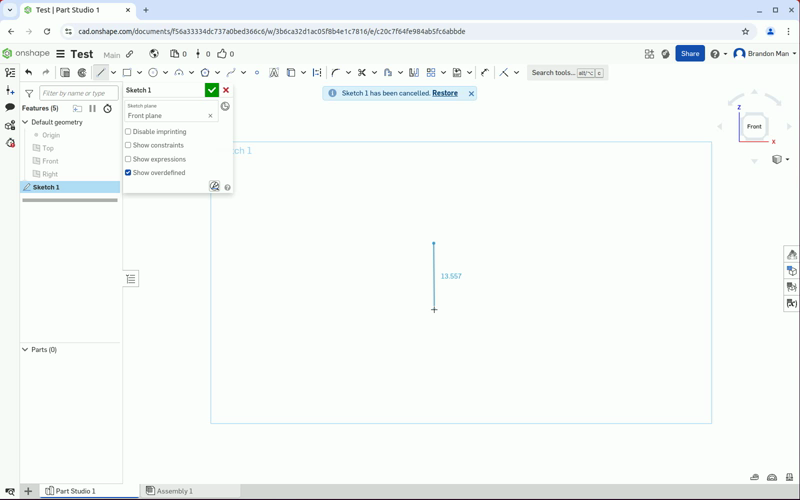
key_down(shift)
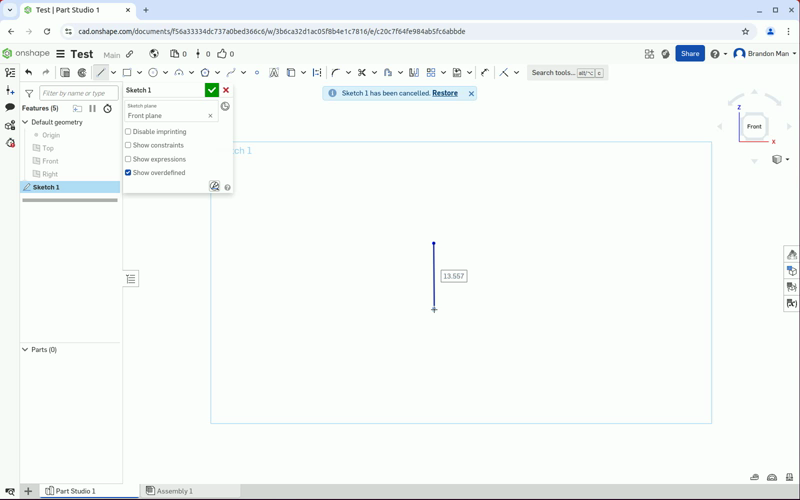
mouse_move(464, 309)
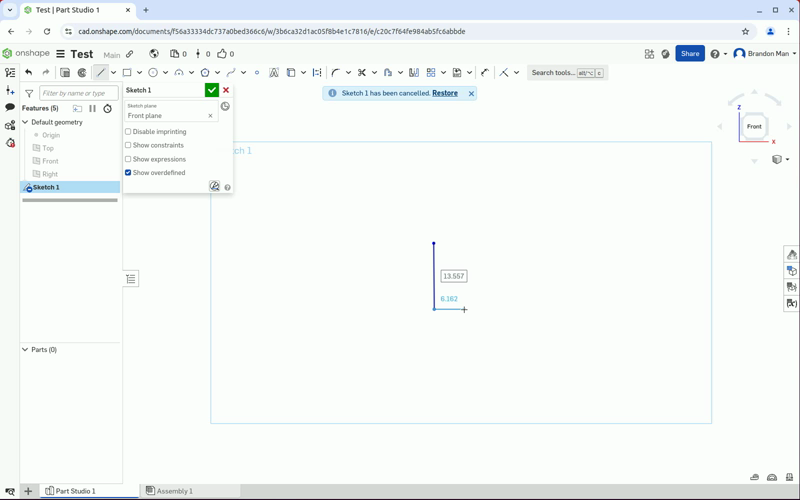
mouse_move(486, 309)
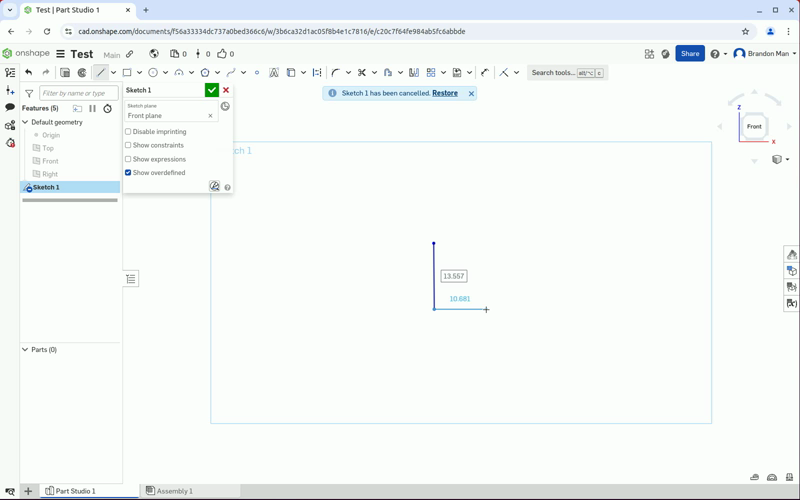
click(486, 309)
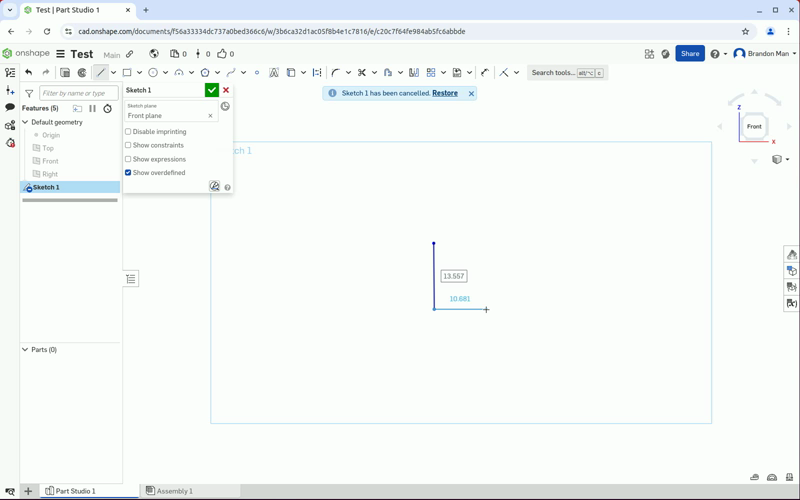
key_up(shift)
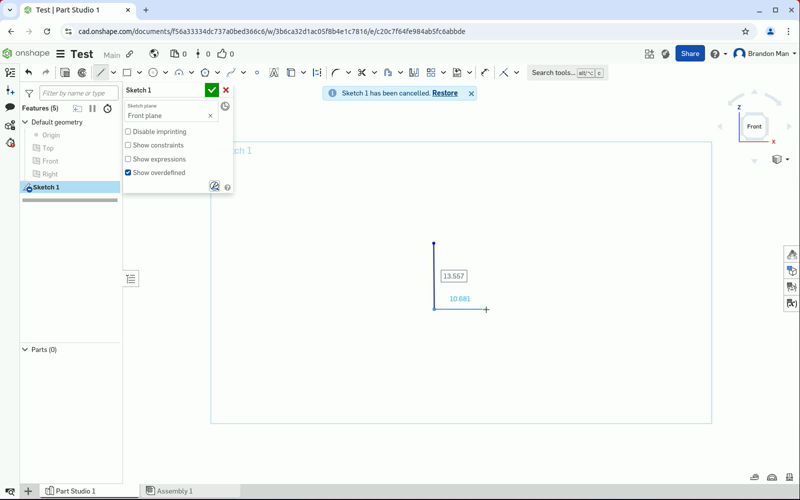
key_down(shift)
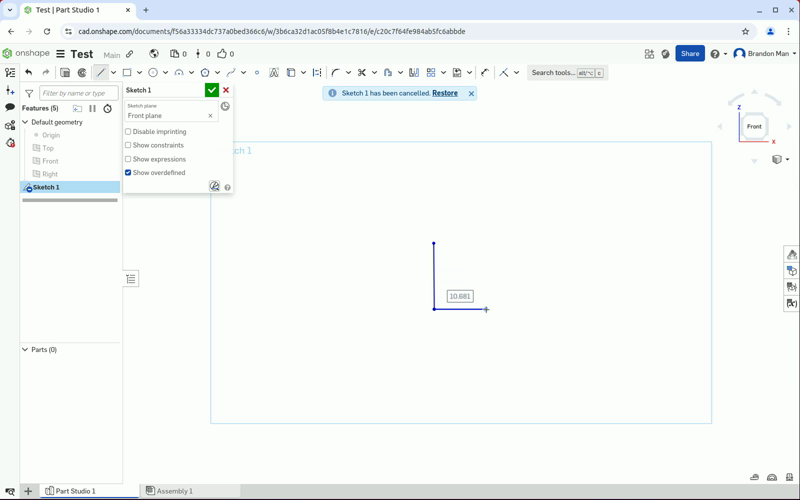
mouse_move(486, 243)
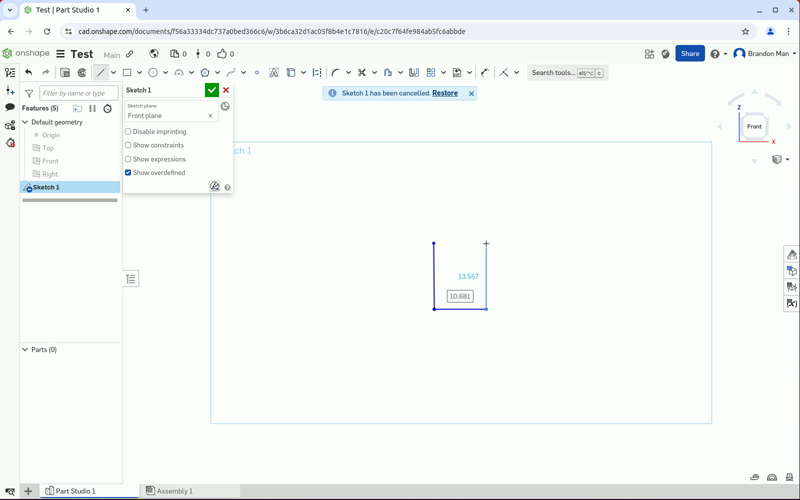
click(486, 243)
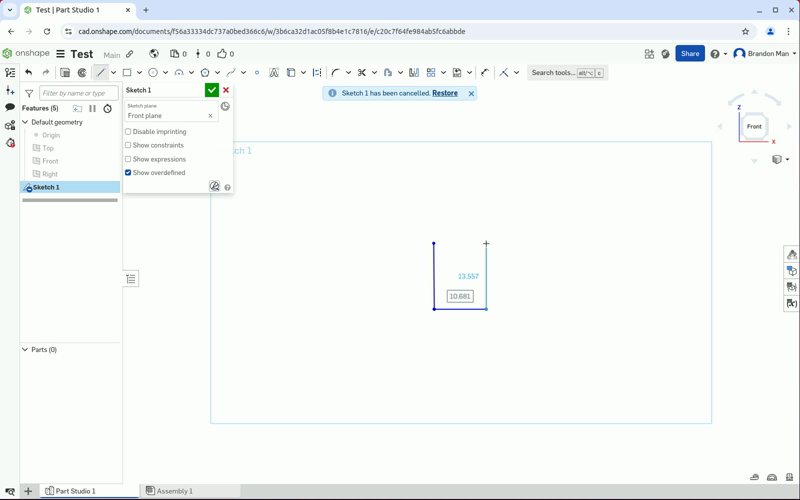
key_up(shift)
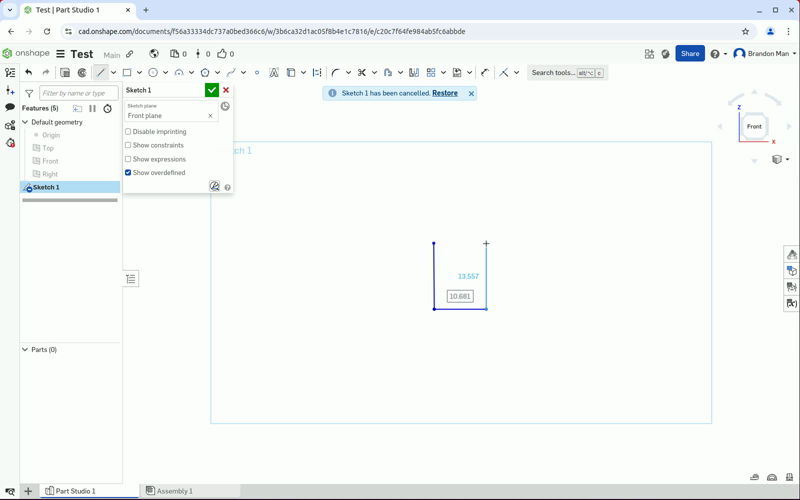
mouse_move(516, 243)
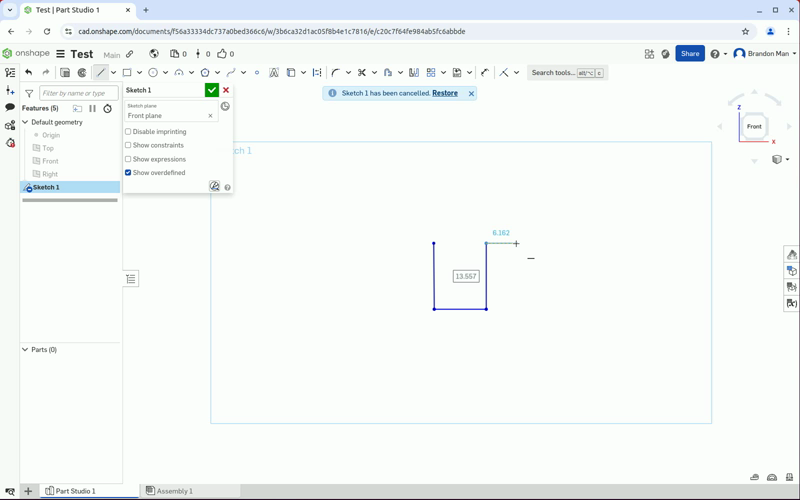
key_down(shift)
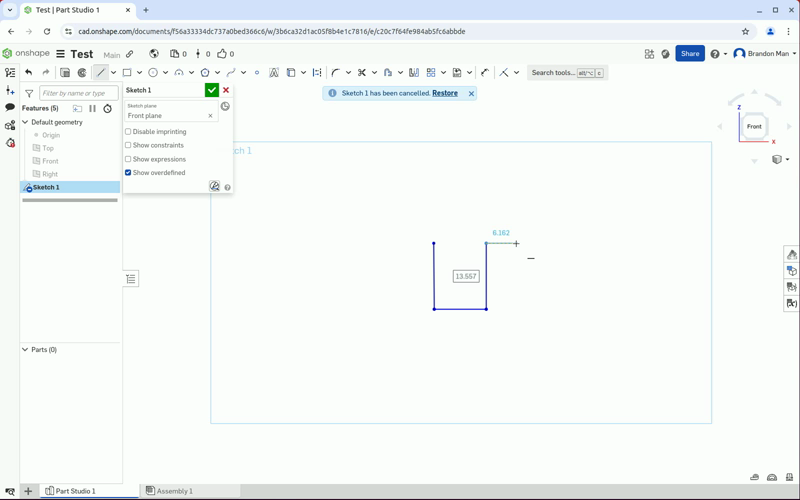
mouse_move(433, 243)
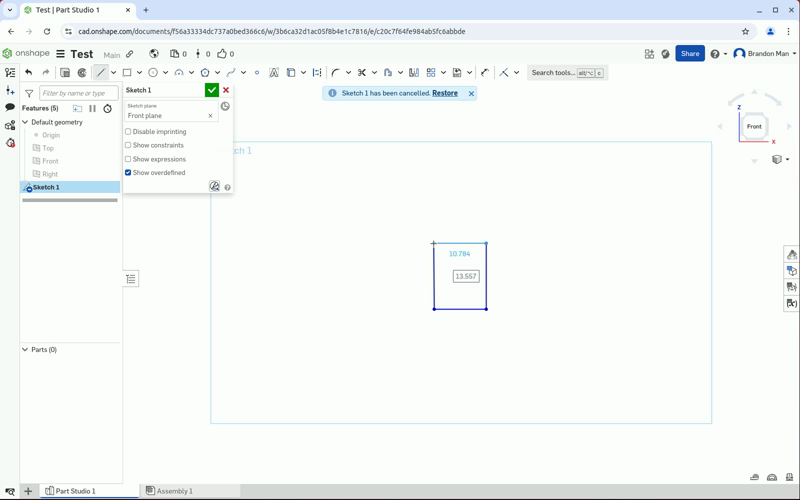
key_up(shift)
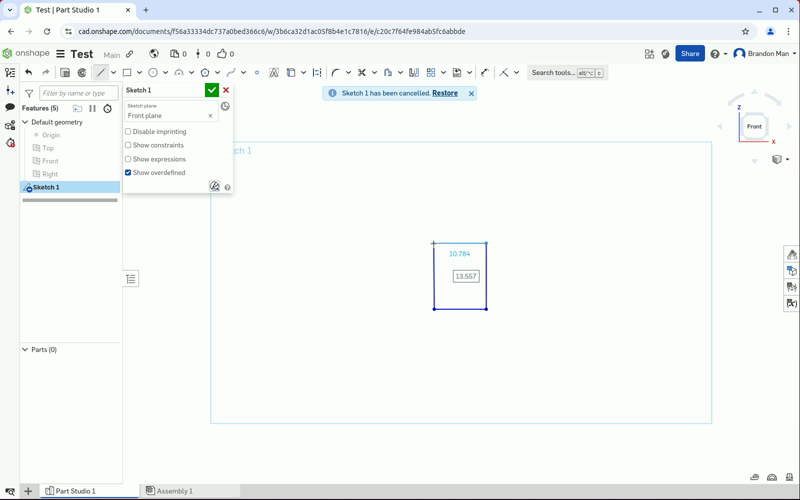
click(433, 243)
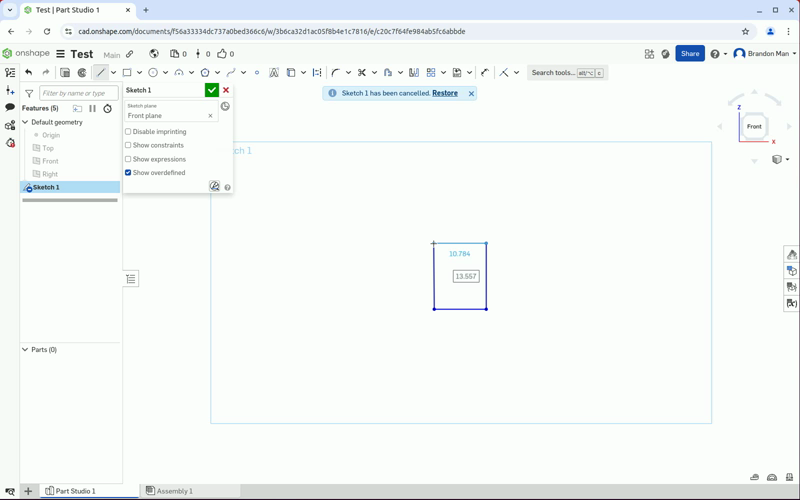
key(esc)
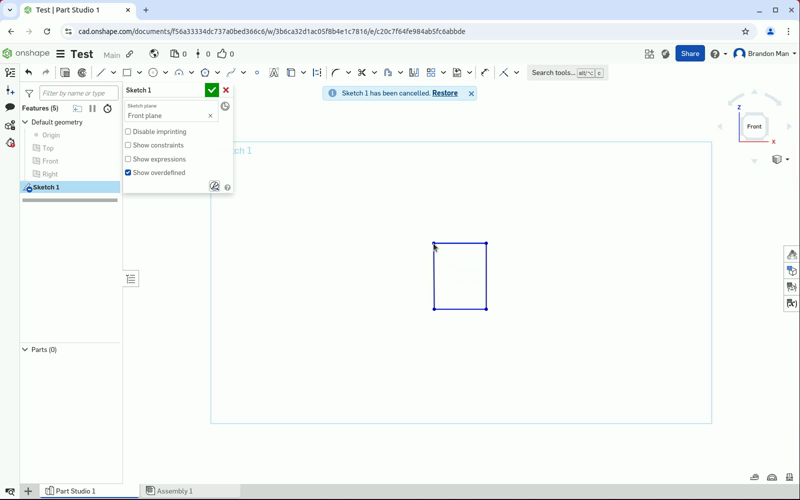
mouse_move(471, 297)
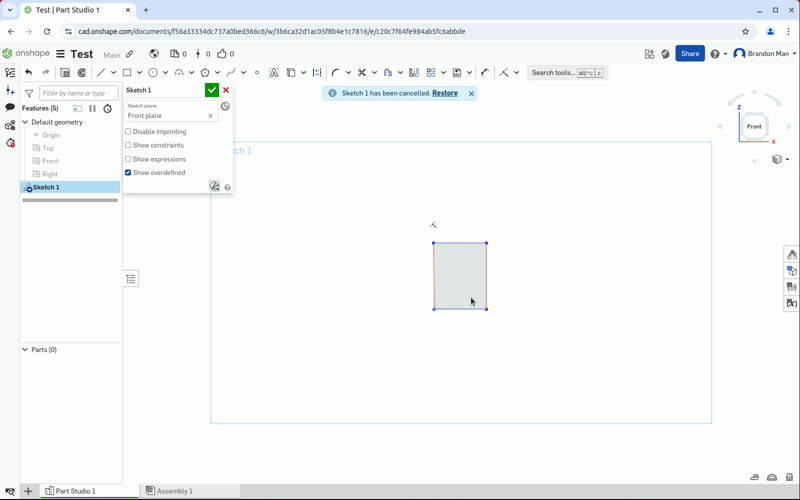
click(471, 297)
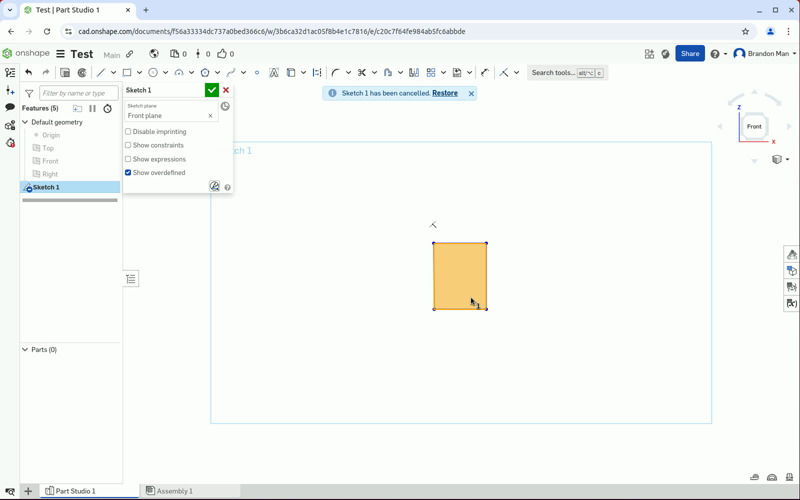
mouse_move(73, 352)
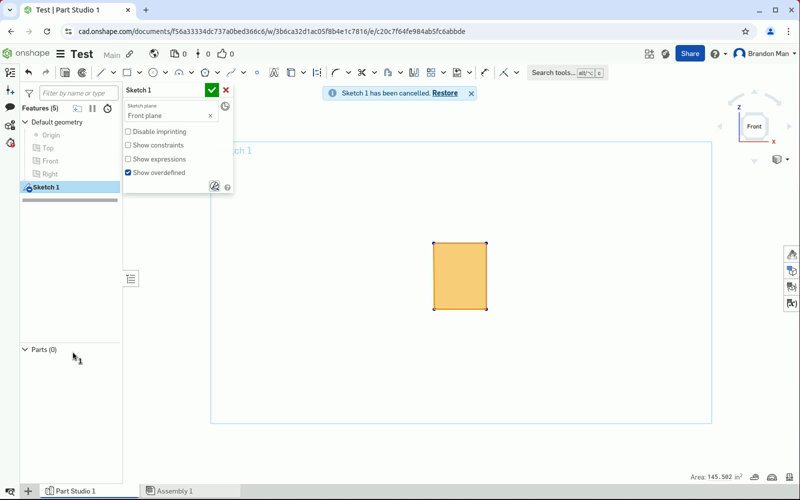
key(shift+y)
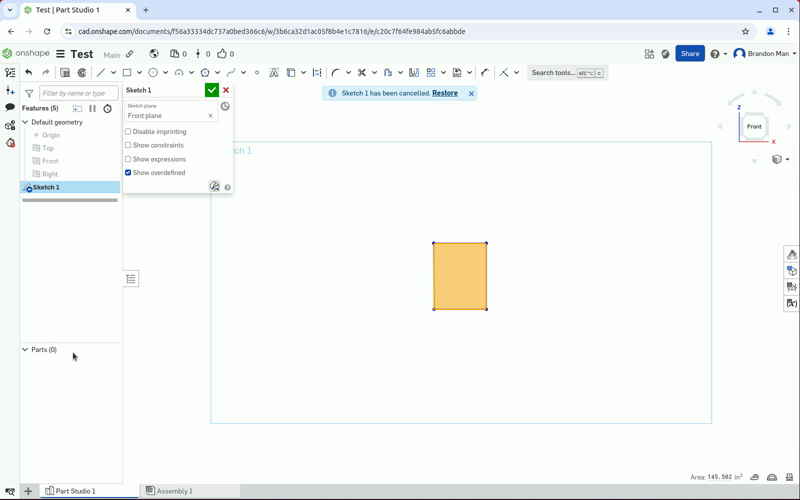
key(shift+e)
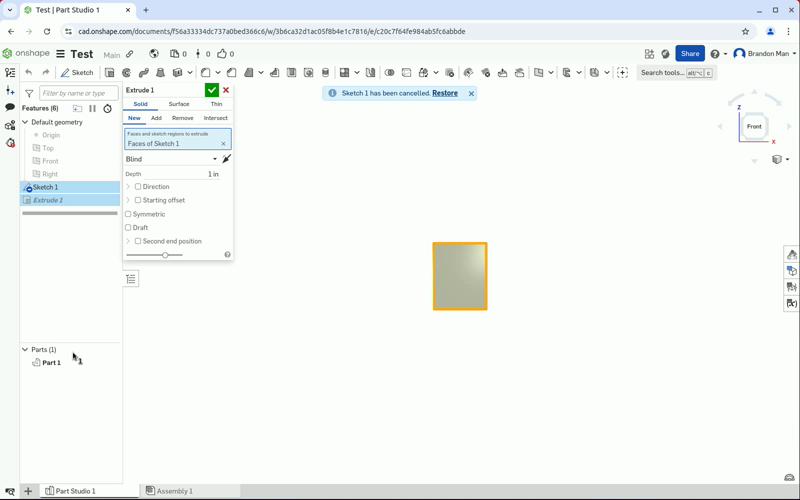
mouse_move(143, 106)
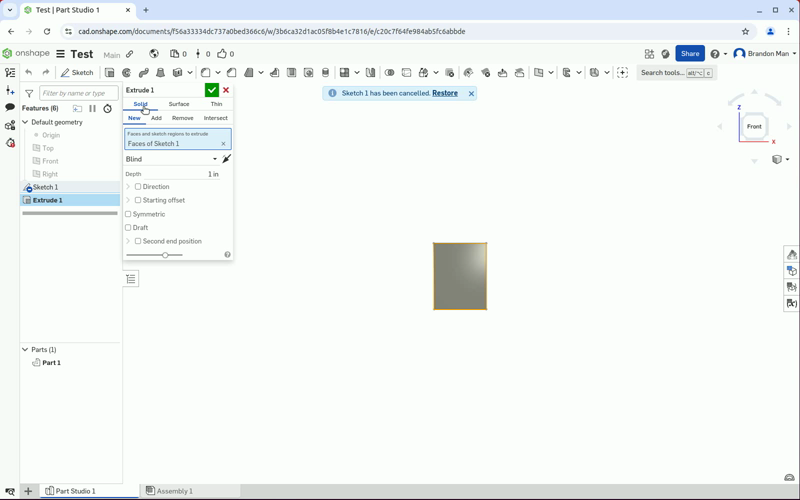
click(143, 106)
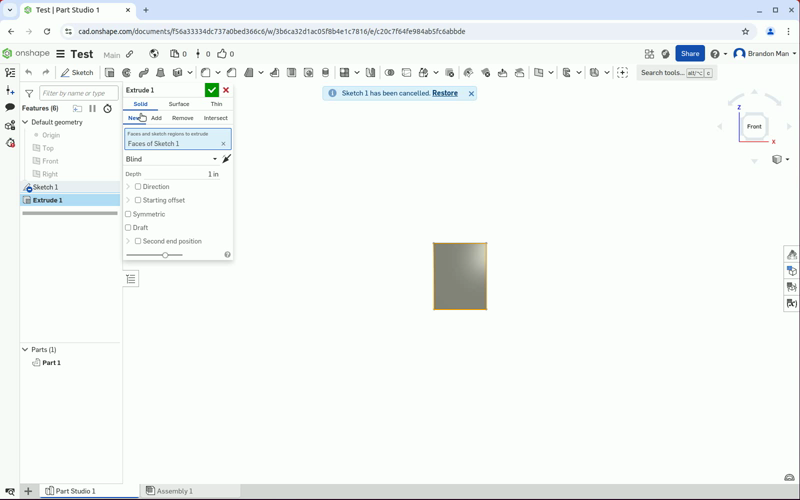
mouse_move(137, 120)
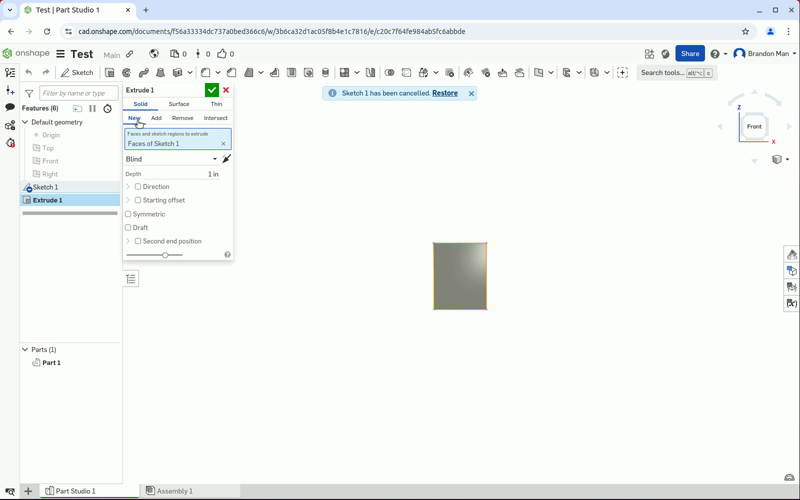
click(137, 120)
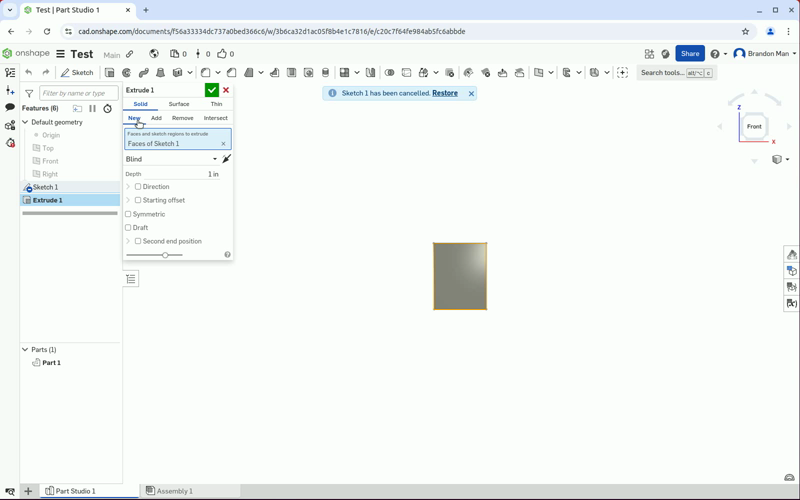
key(tab, 4)
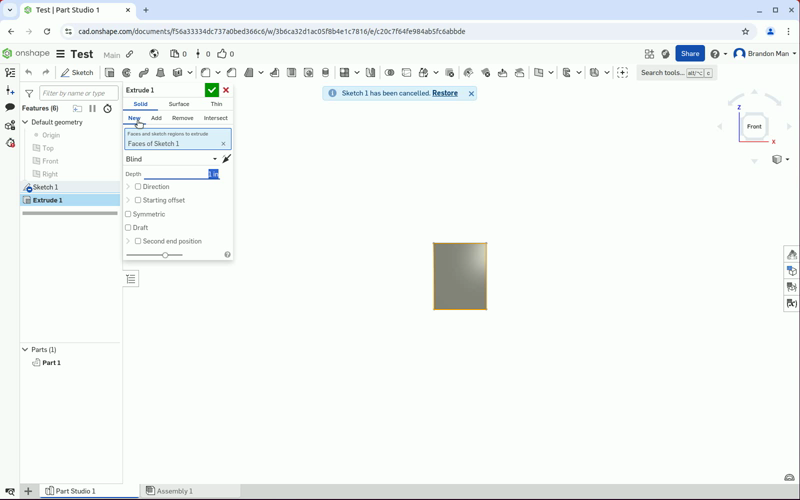
text(23.108)
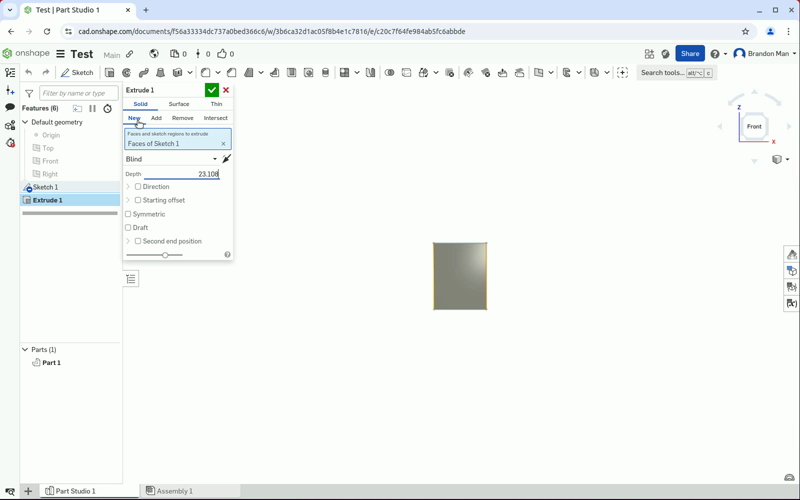
key(enter)
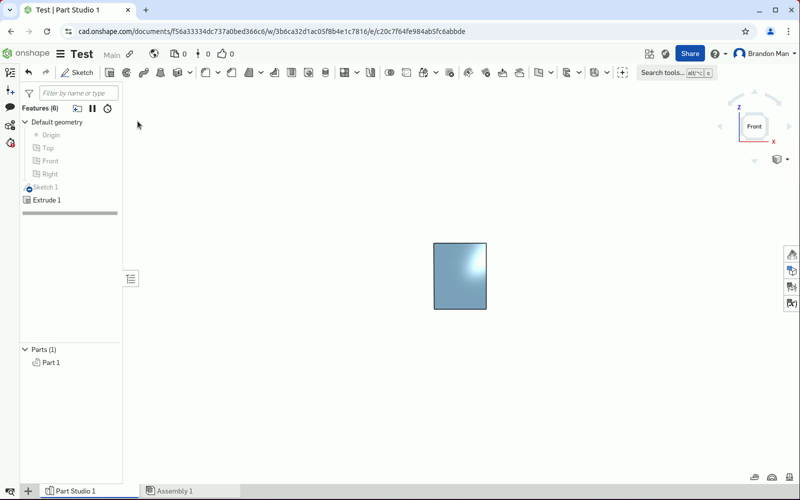
key(shift+h)
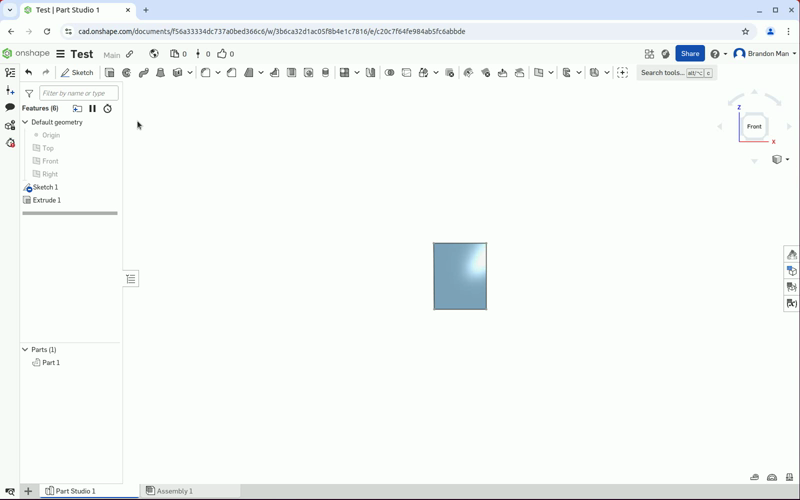
key(shift+h)
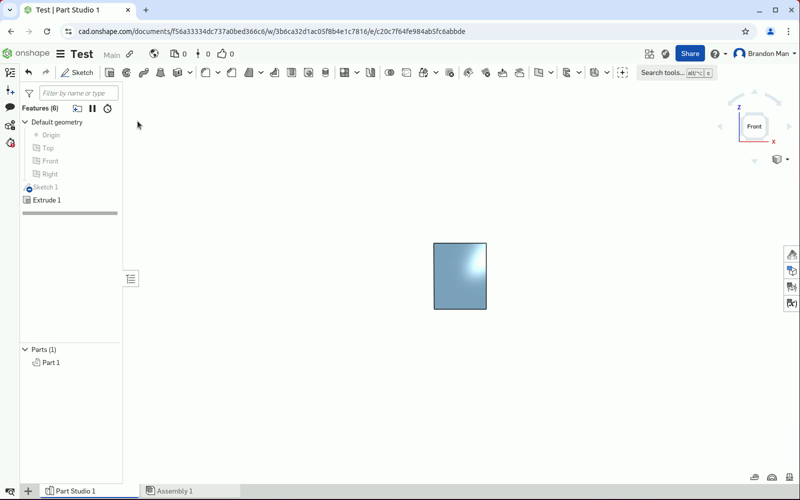
mouse_move(73, 189)
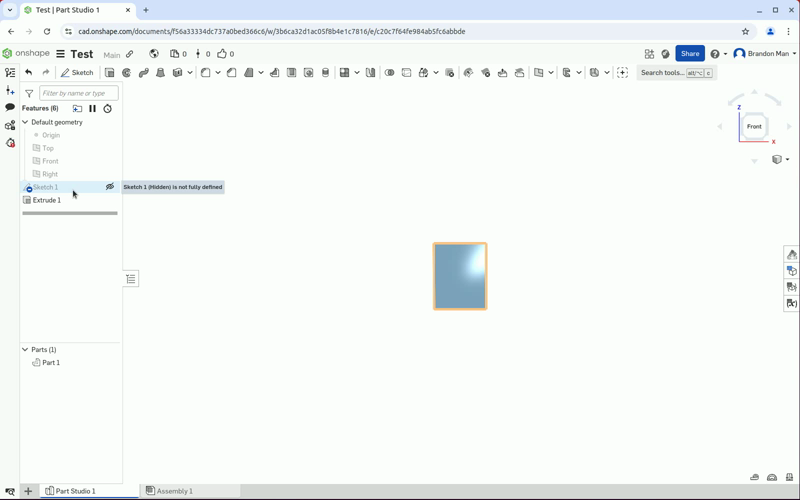
click(73, 189)
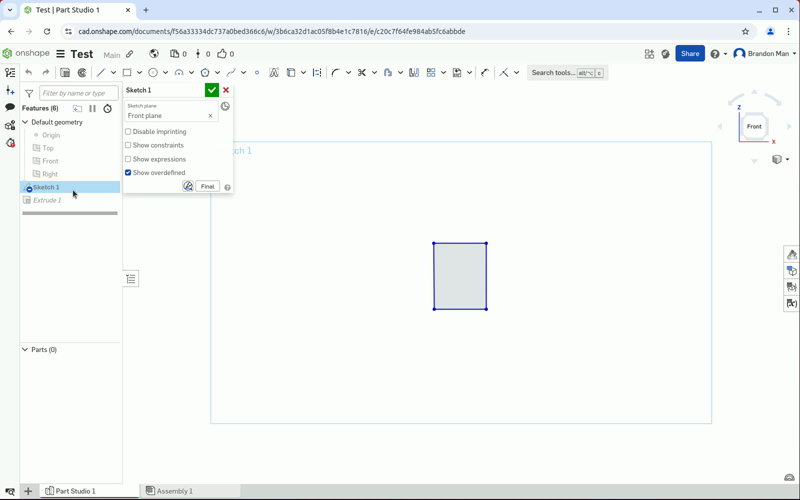
mouse_move(229, 92)
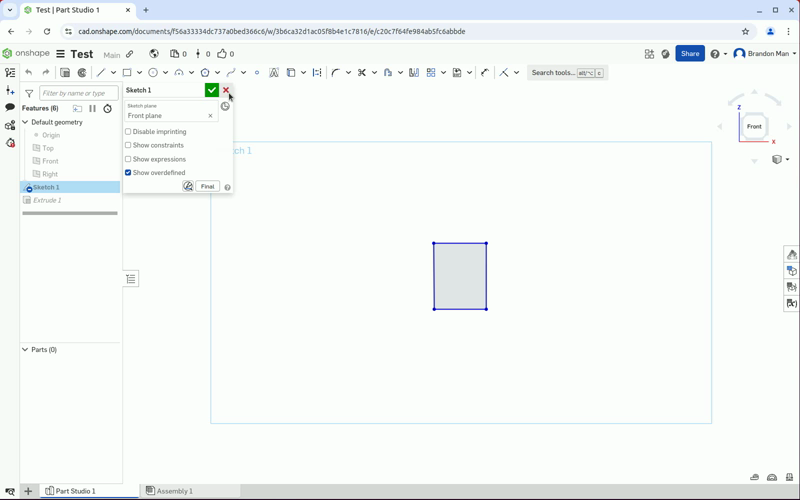
click(229, 92)
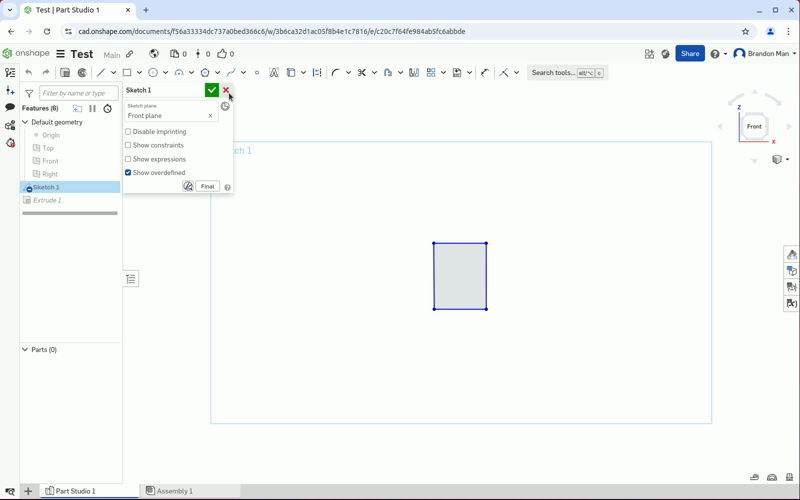
key(shift+s)
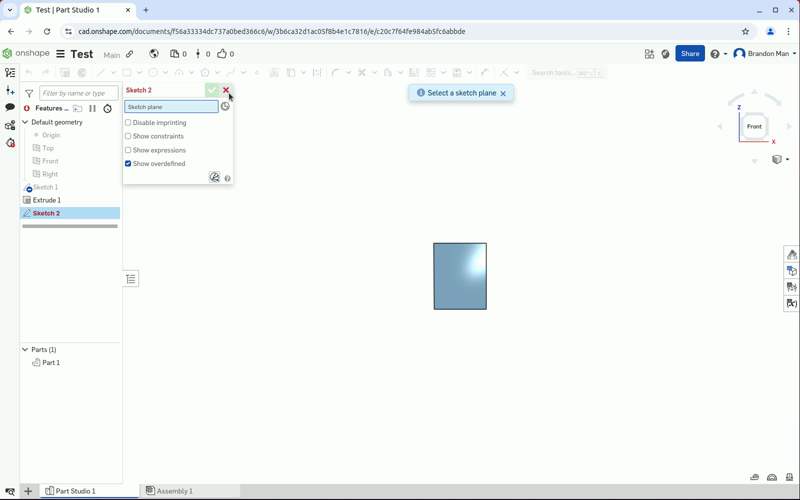
mouse_move(73, 163)
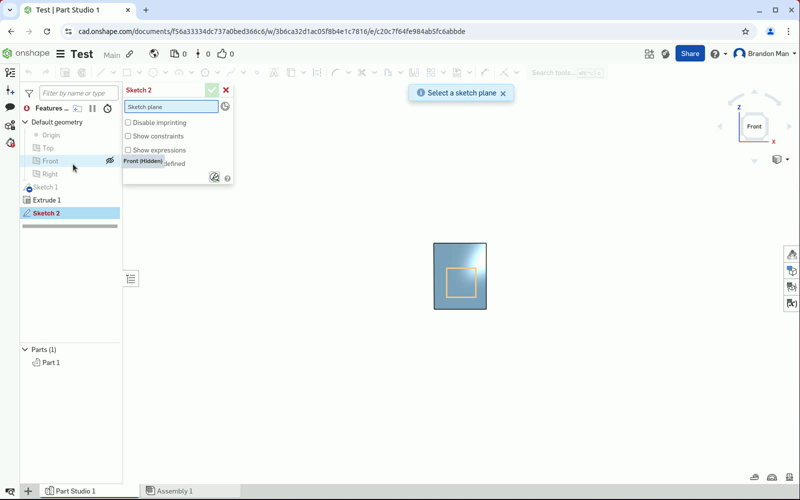
click(73, 163)
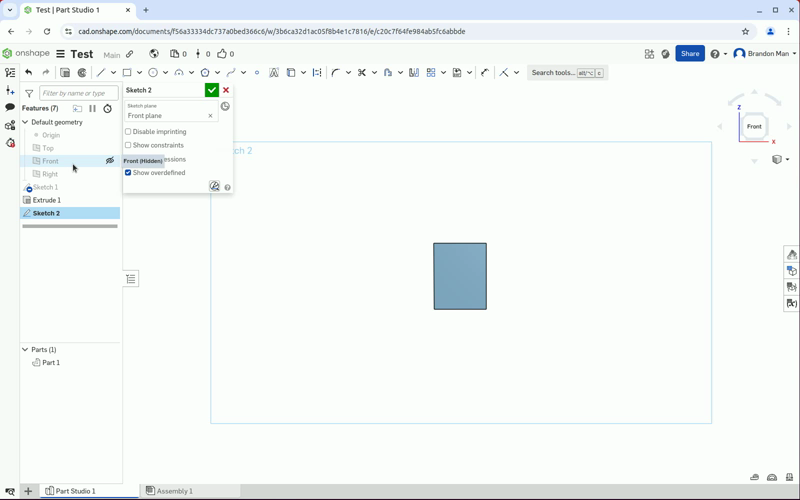
mouse_move(73, 352)
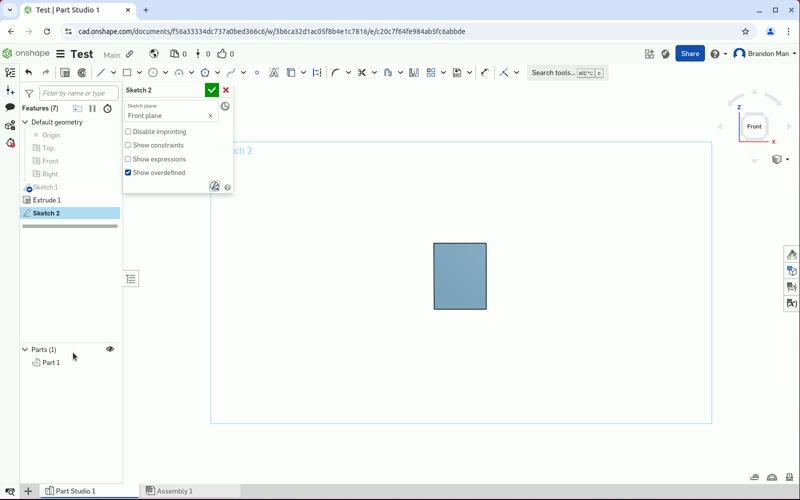
key(y)
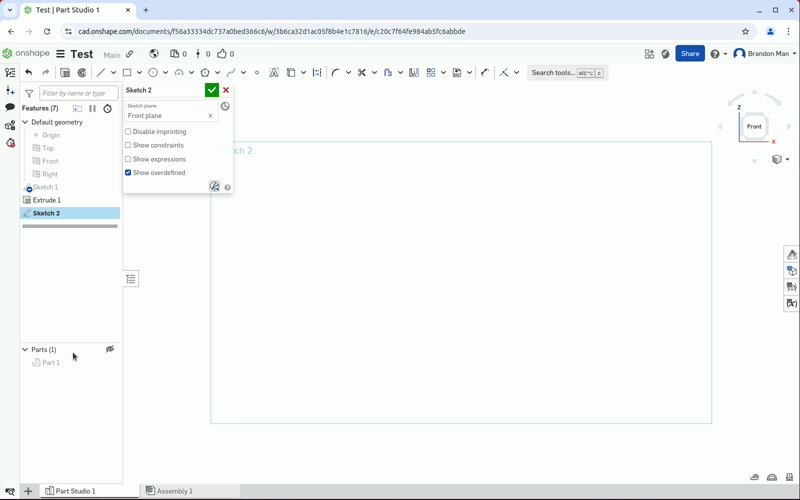
key(l)
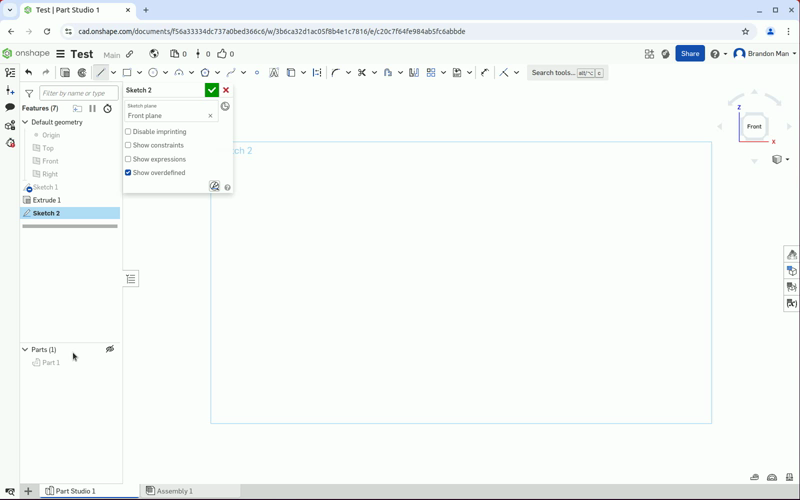
key_down(shift)
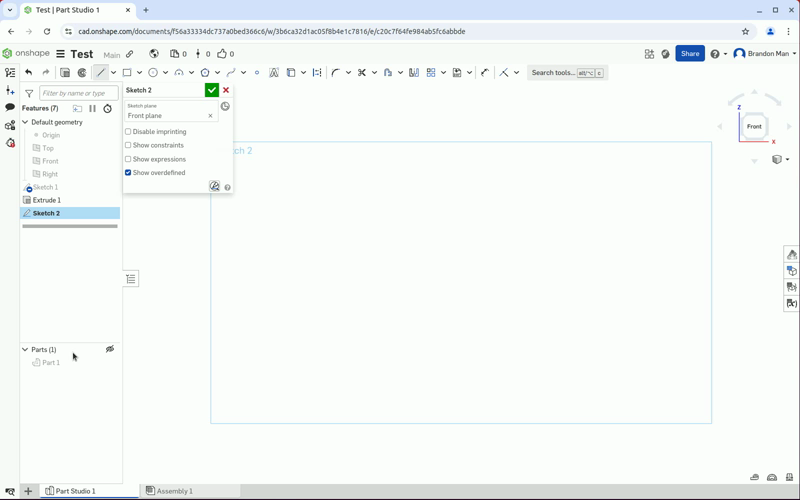
mouse_move(433, 243)
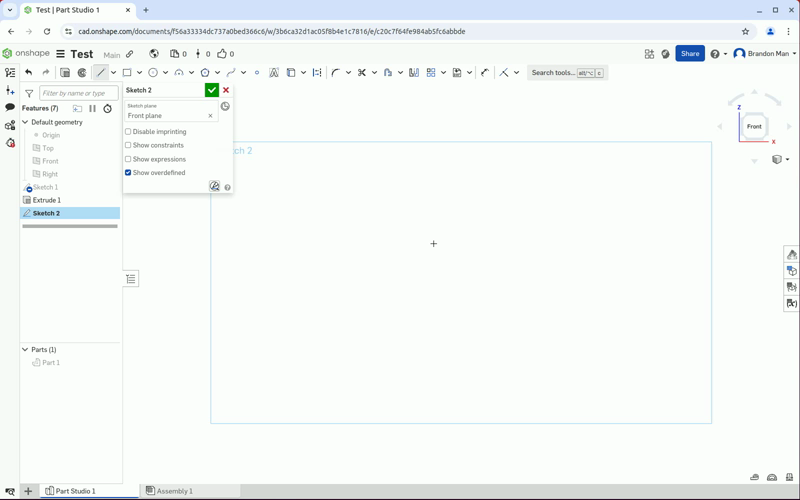
click(433, 243)
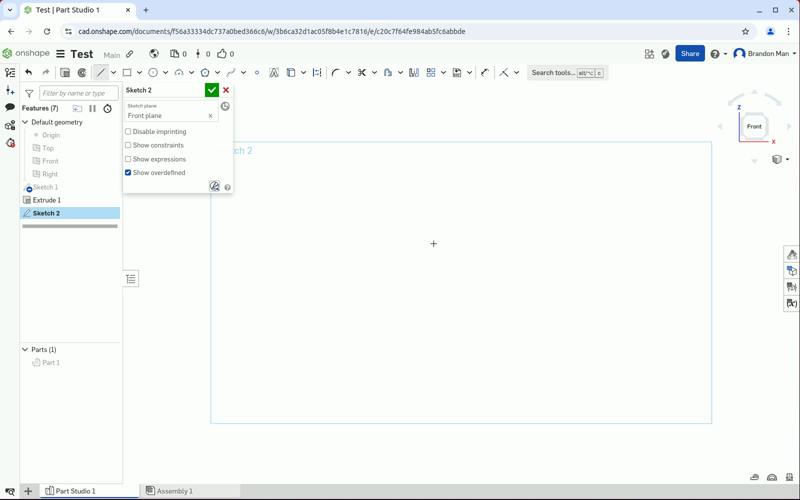
key_up(shift)
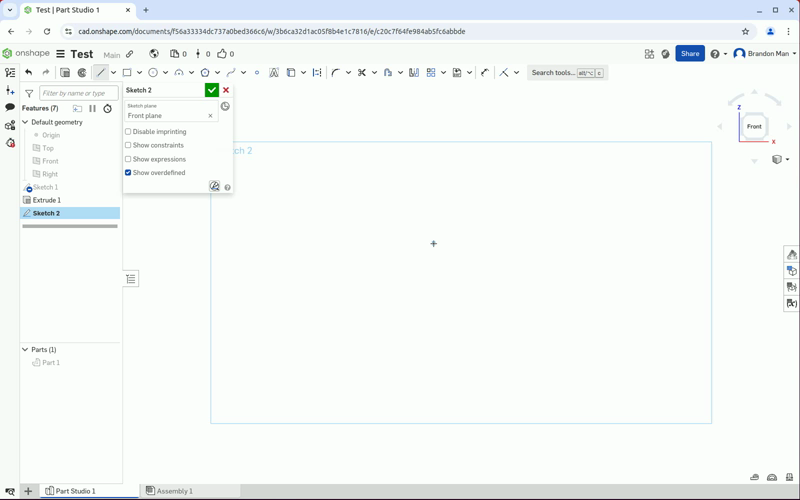
key_down(shift)
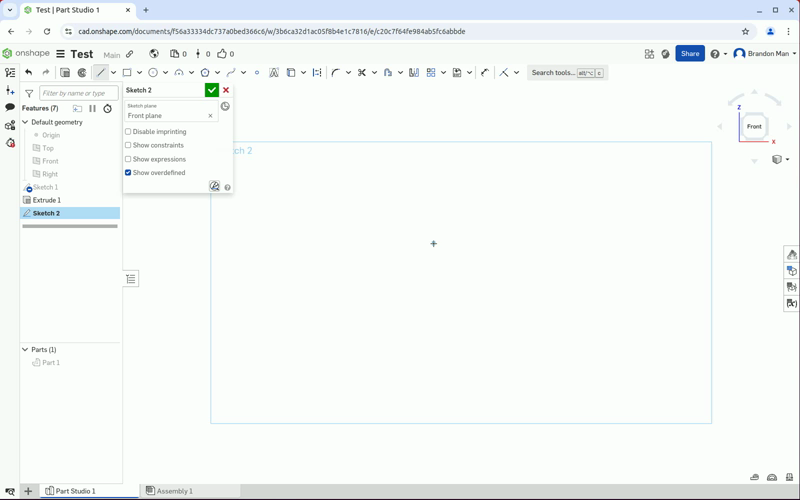
mouse_move(434, 309)
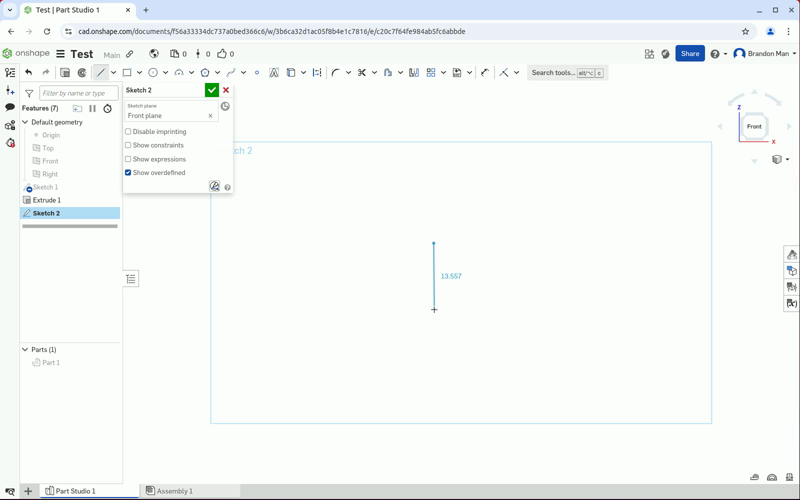
click(434, 309)
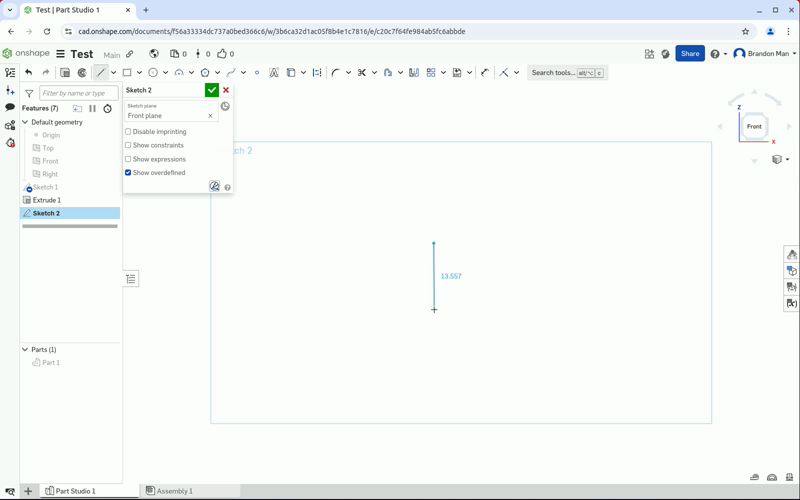
key_up(shift)
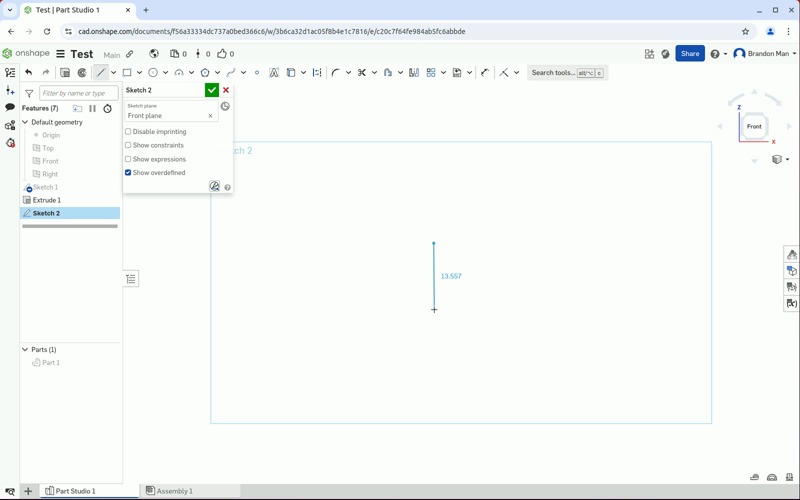
key_down(shift)
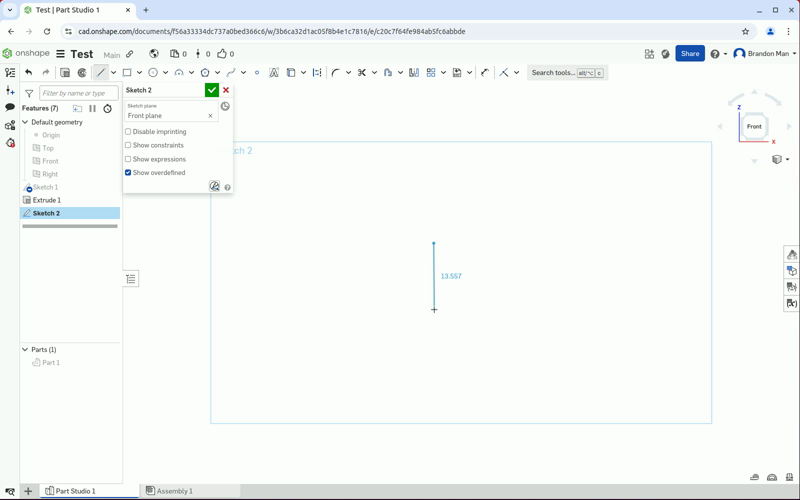
mouse_move(464, 309)
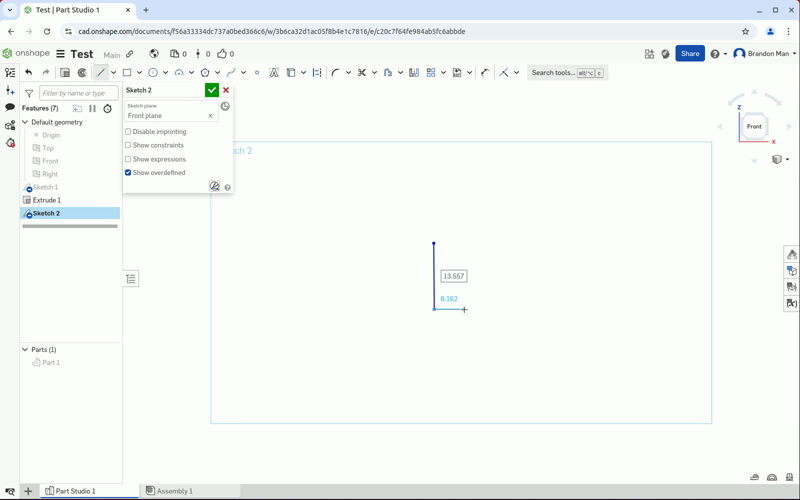
mouse_move(486, 309)
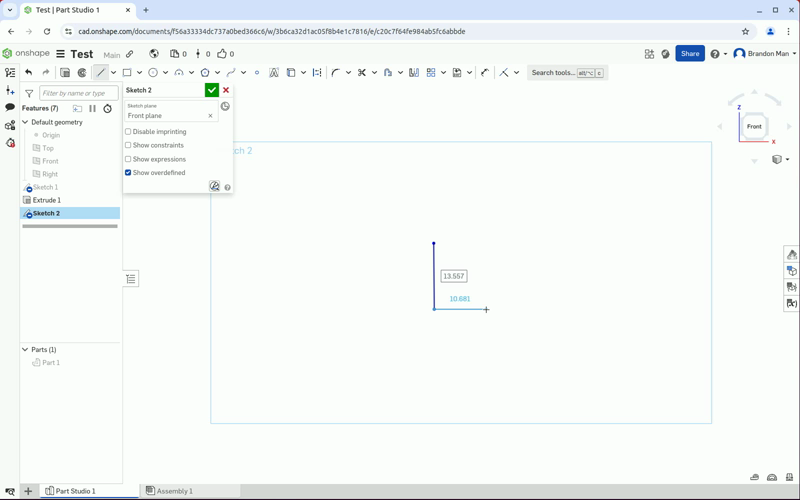
click(486, 309)
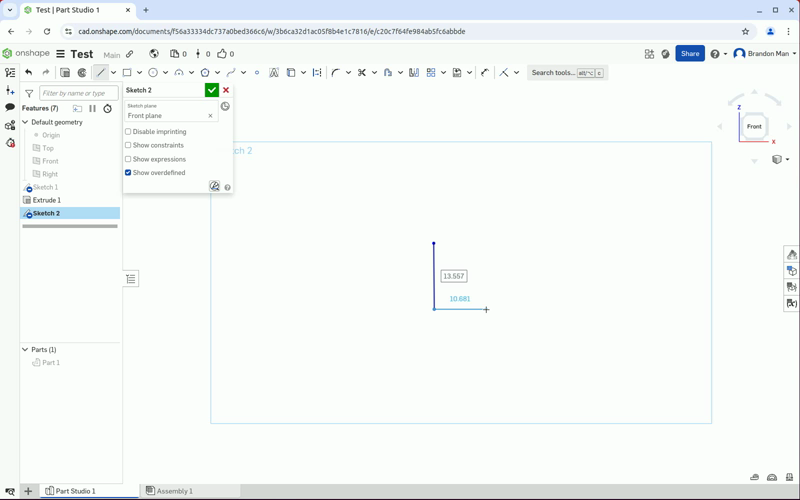
key_up(shift)
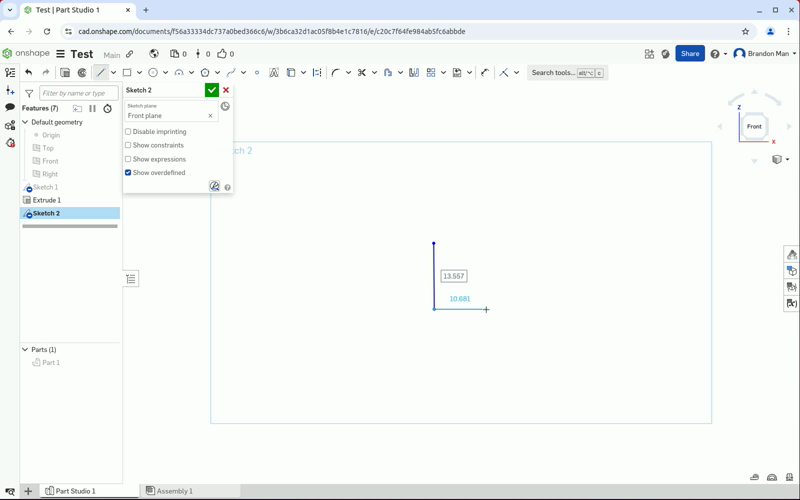
key_down(shift)
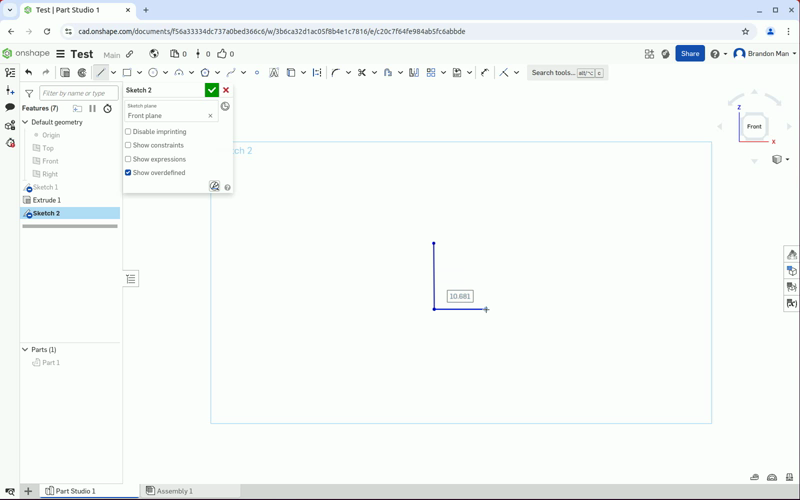
mouse_move(486, 243)
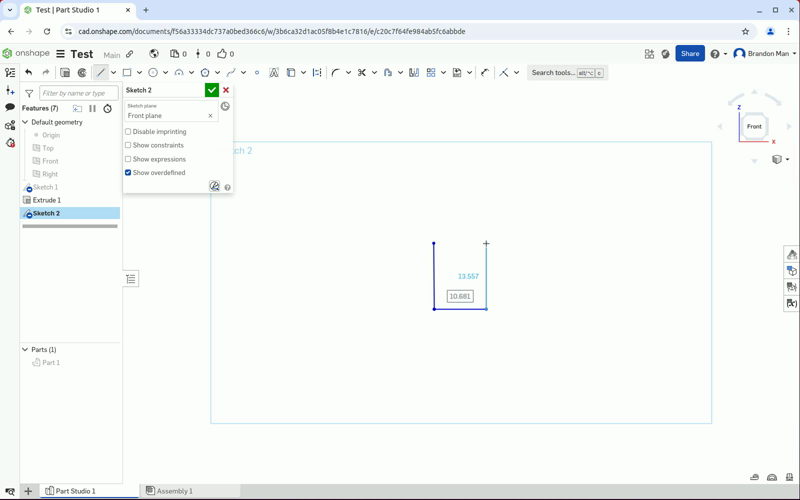
click(486, 243)
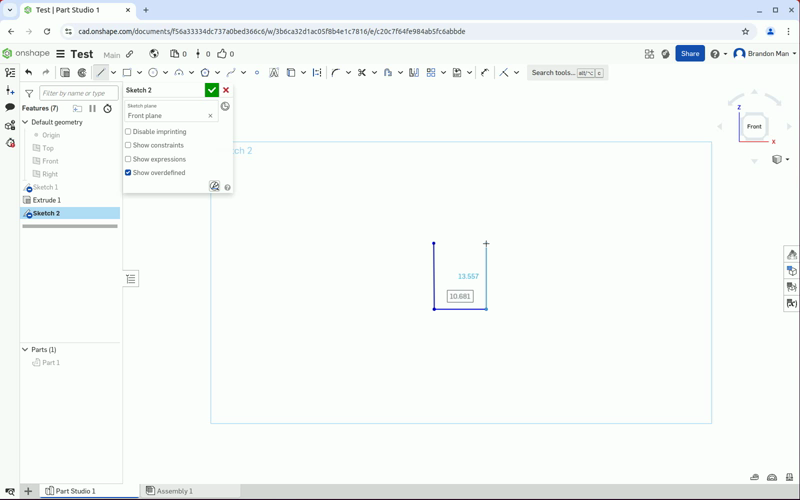
key_up(shift)
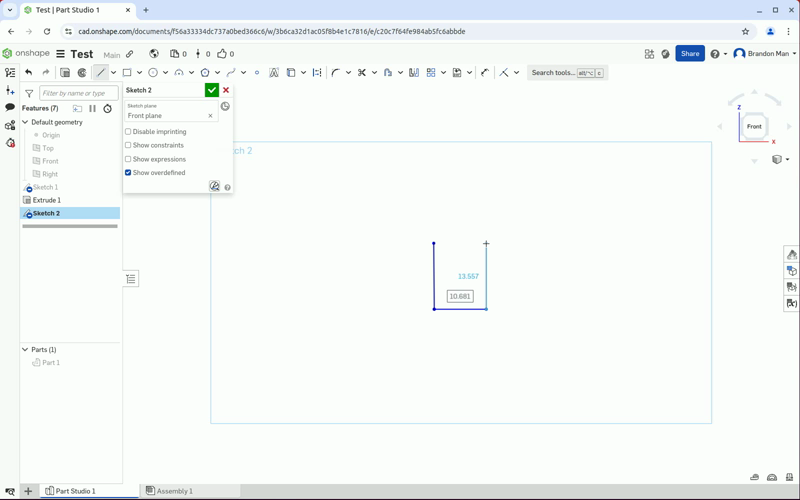
mouse_move(516, 243)
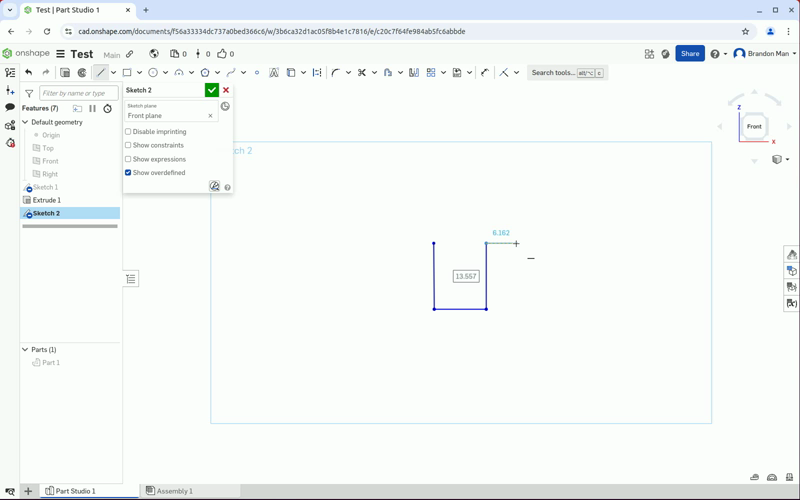
key_down(shift)
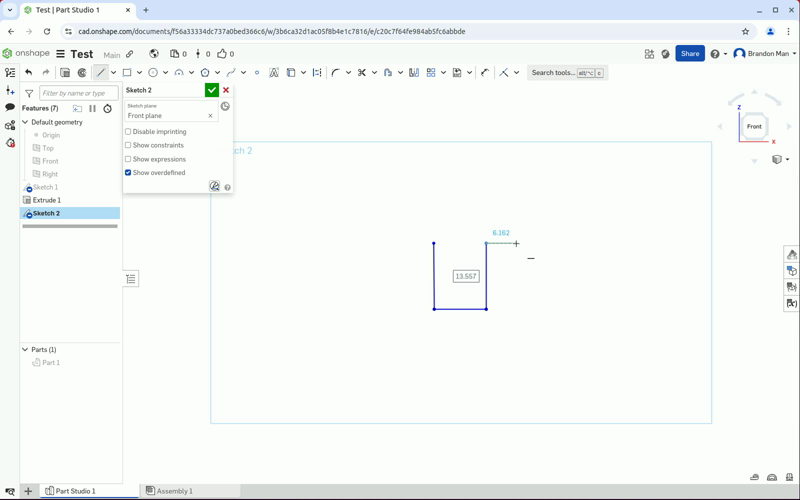
mouse_move(433, 243)
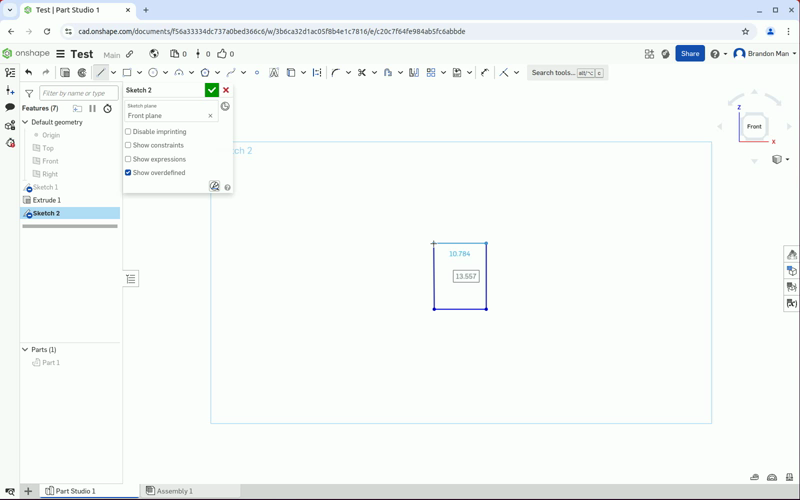
key_up(shift)
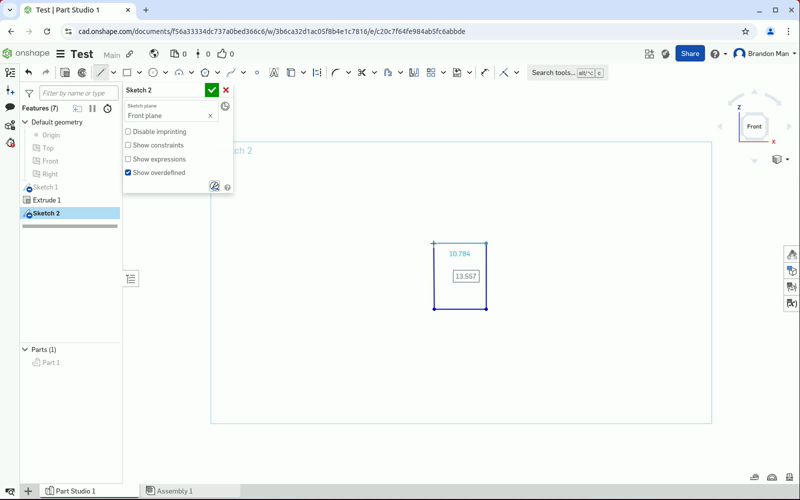
click(433, 243)
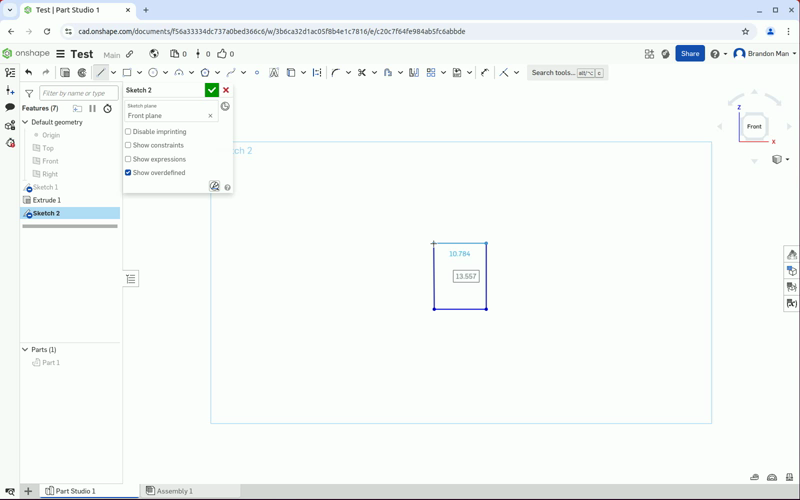
key(esc)
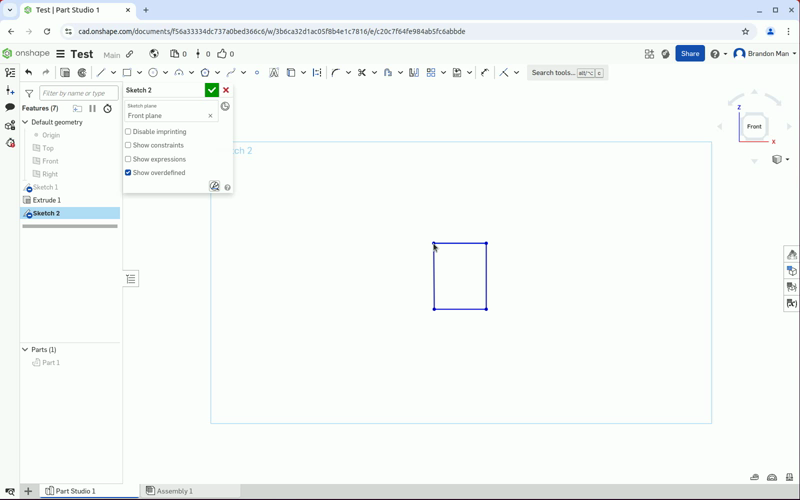
mouse_move(445, 264)
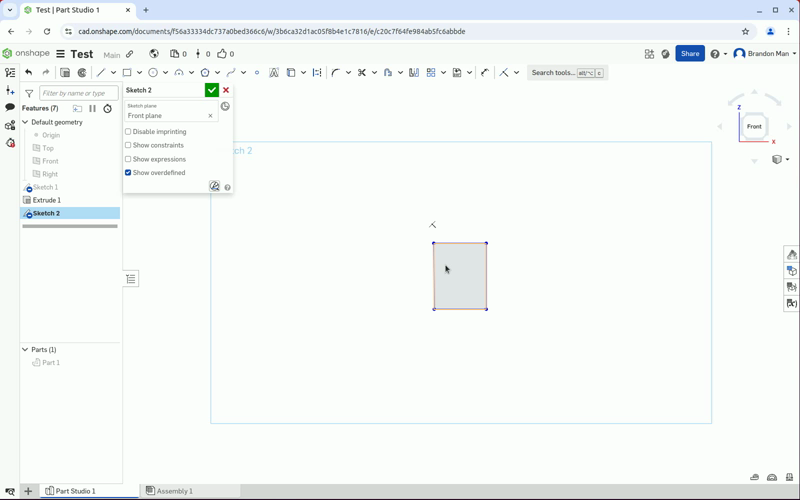
click(445, 264)
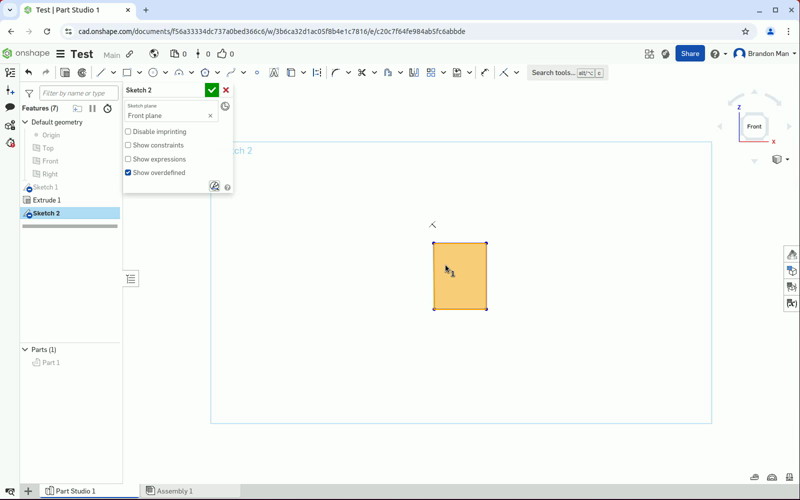
mouse_move(73, 352)
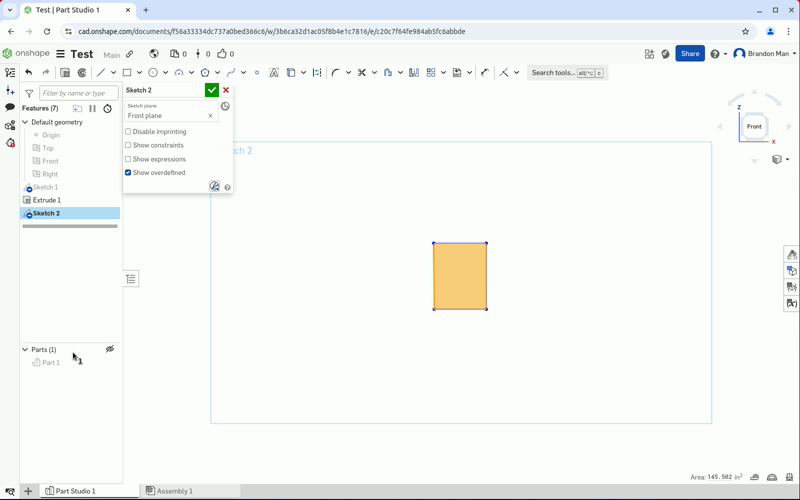
key(shift+y)
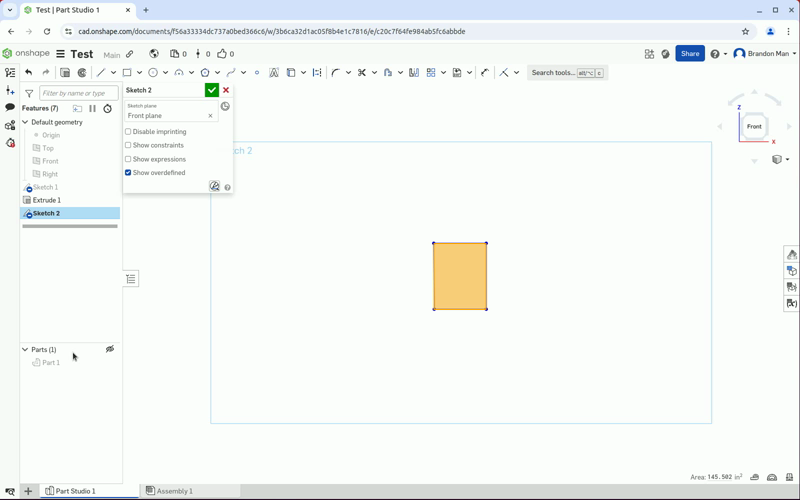
key(shift+e)
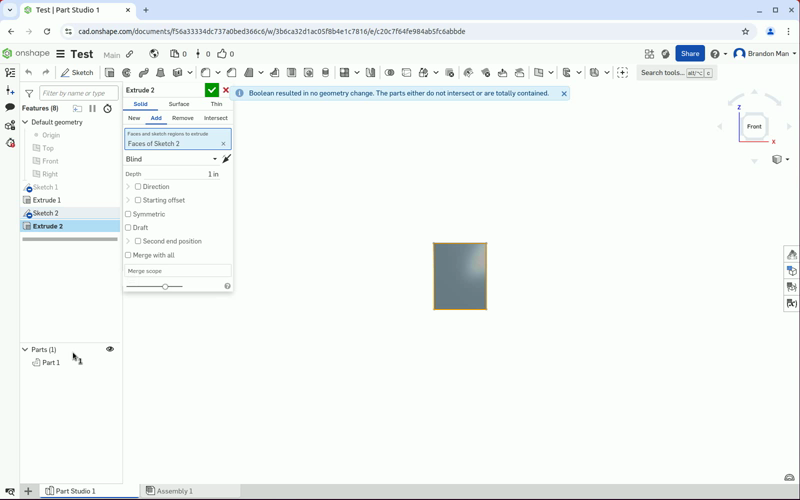
mouse_move(143, 106)
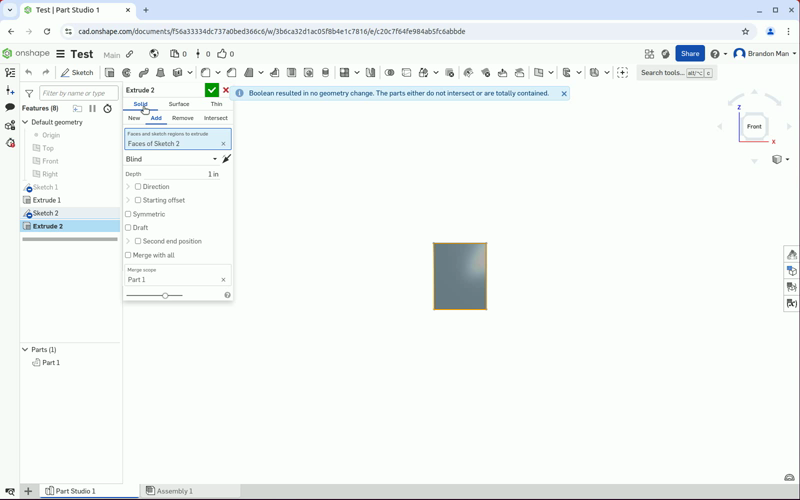
click(143, 106)
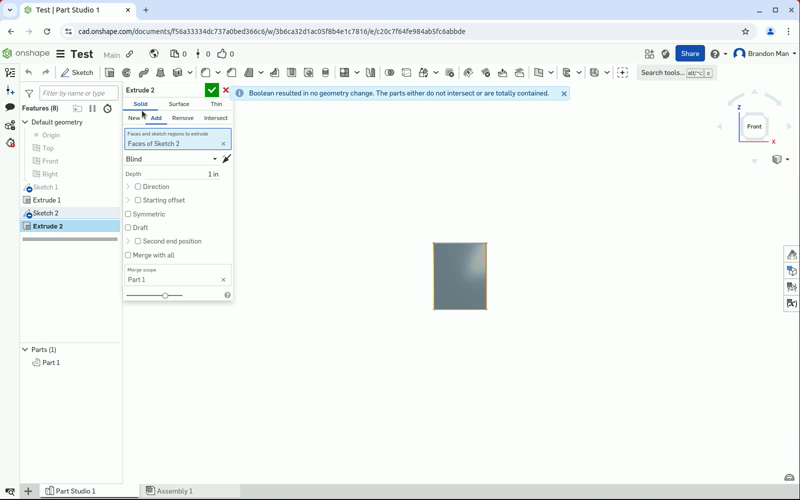
mouse_move(137, 120)
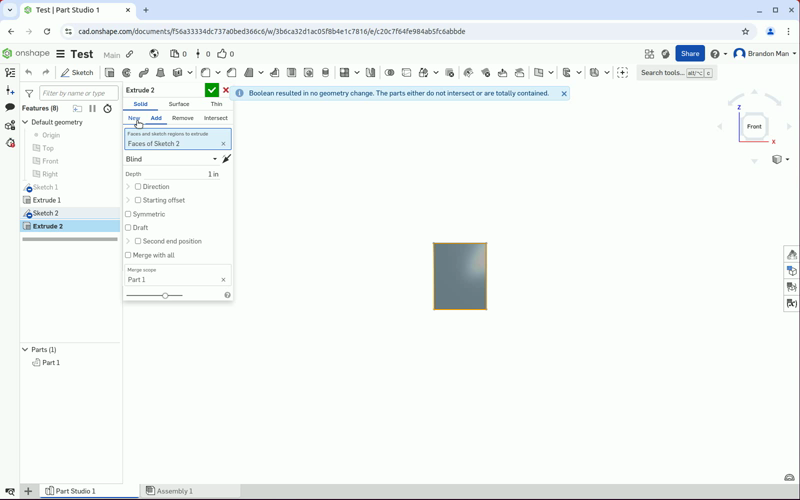
click(137, 120)
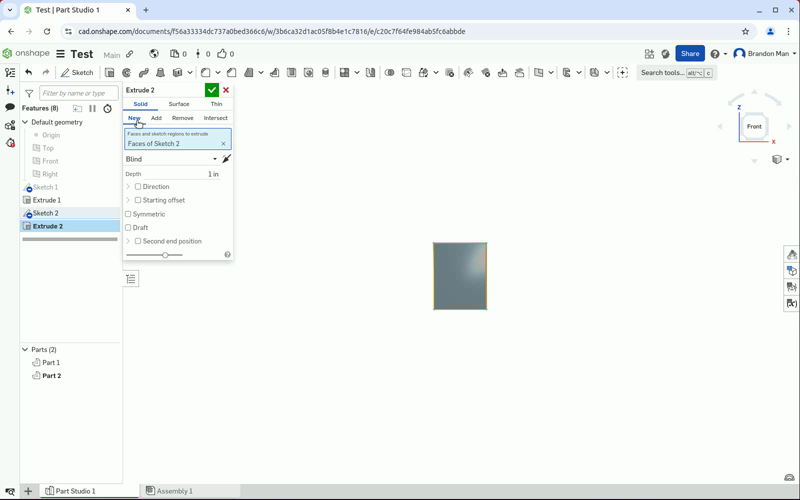
key(tab, 4)
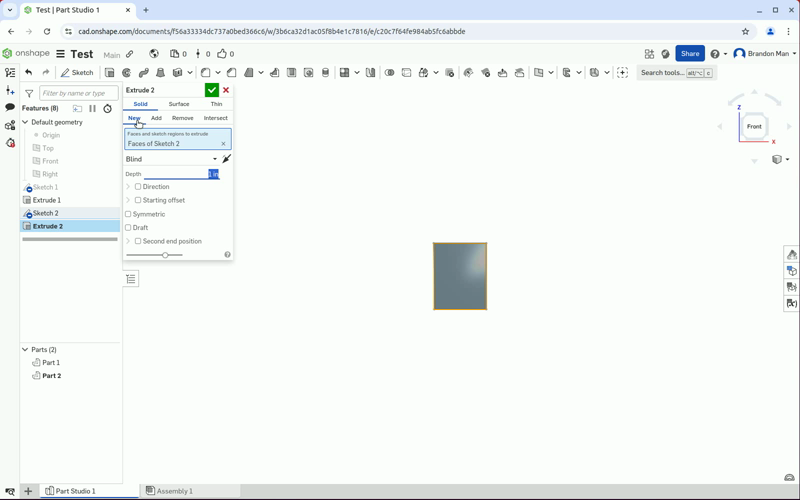
text(23.108)
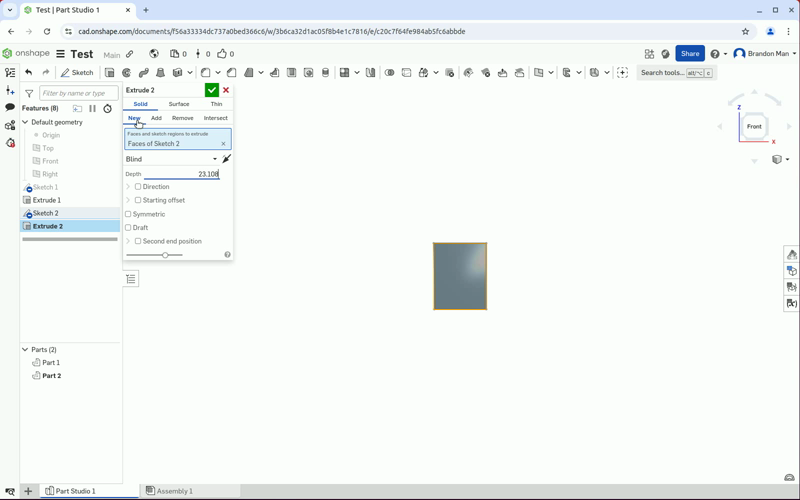
key(enter)
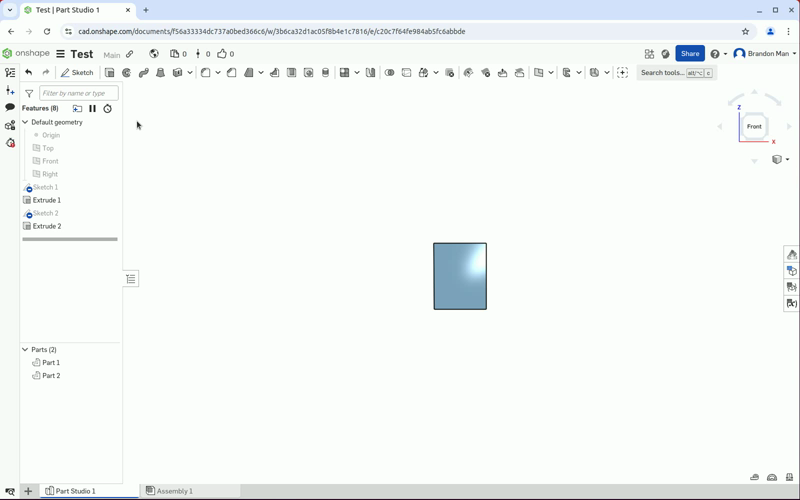
key(shift+h)
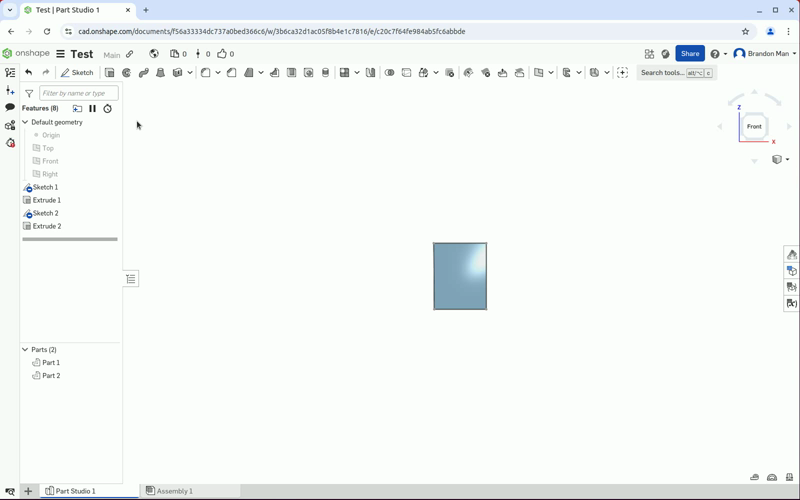
key(shift+h)
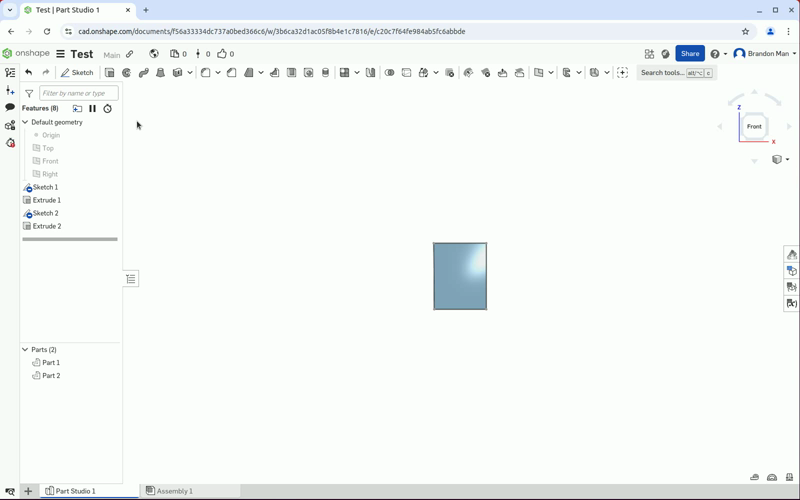
key(shift+7)
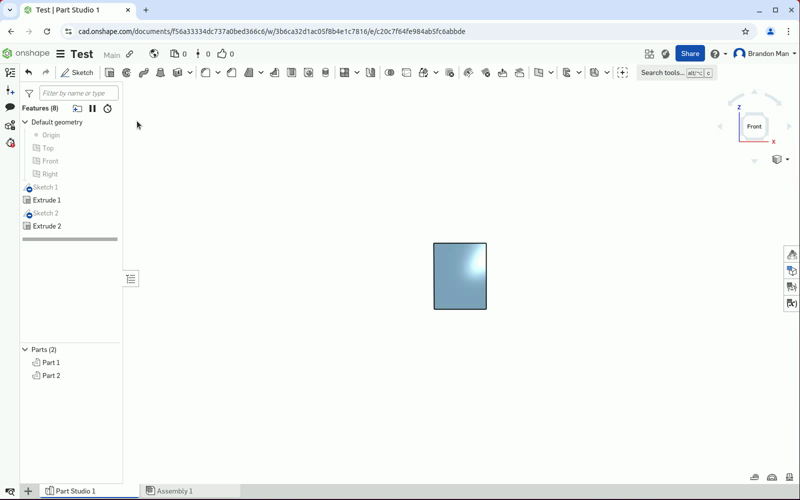
key(left, 2)
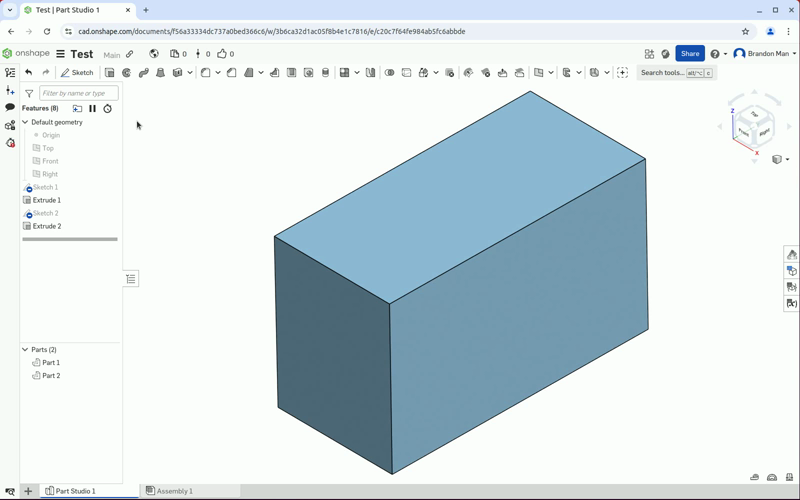
key(down, 2)
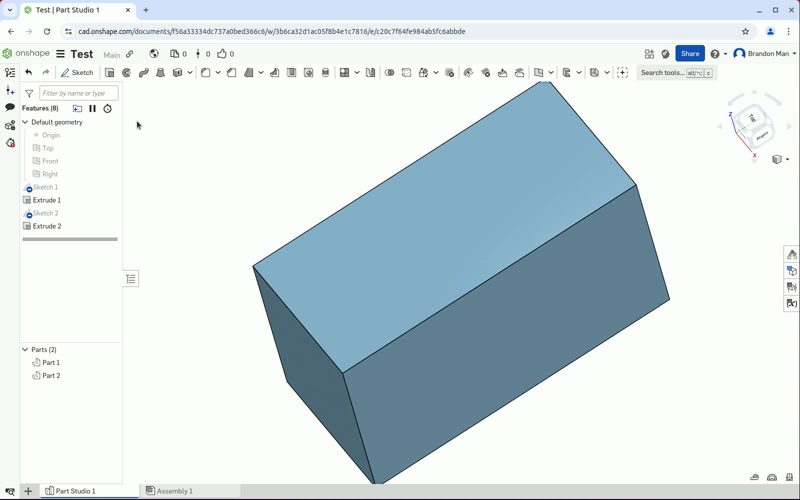
key(up, 2)
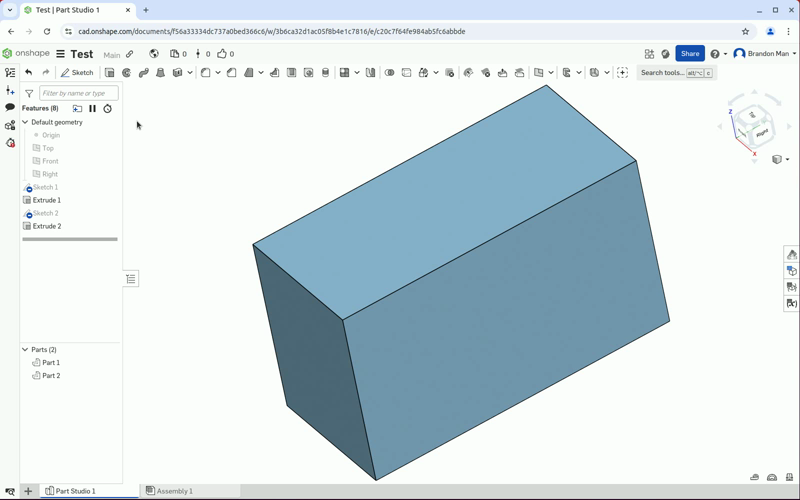
key(right, 2)
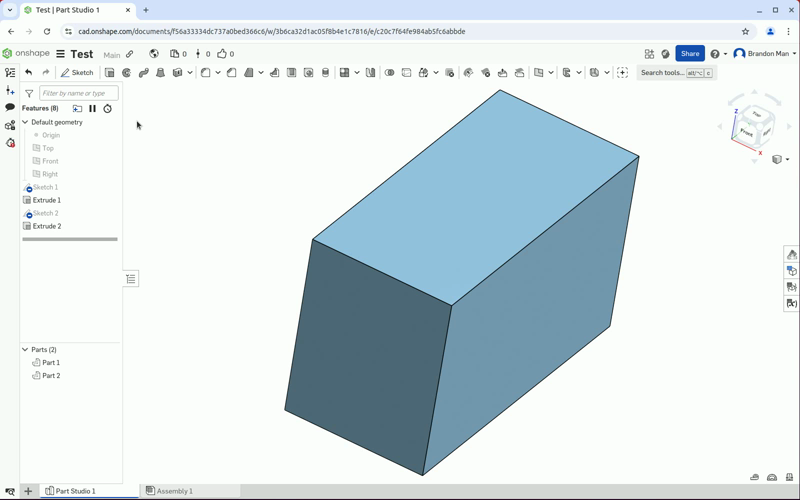
mouse_move(73, 189)
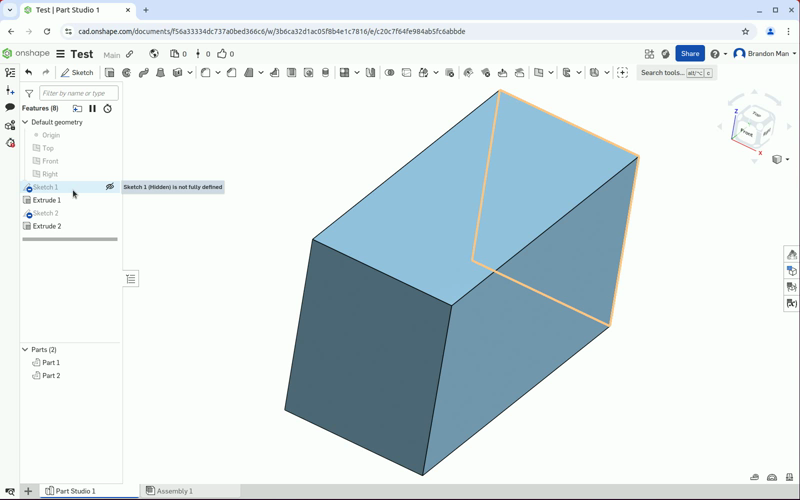
click(73, 189)